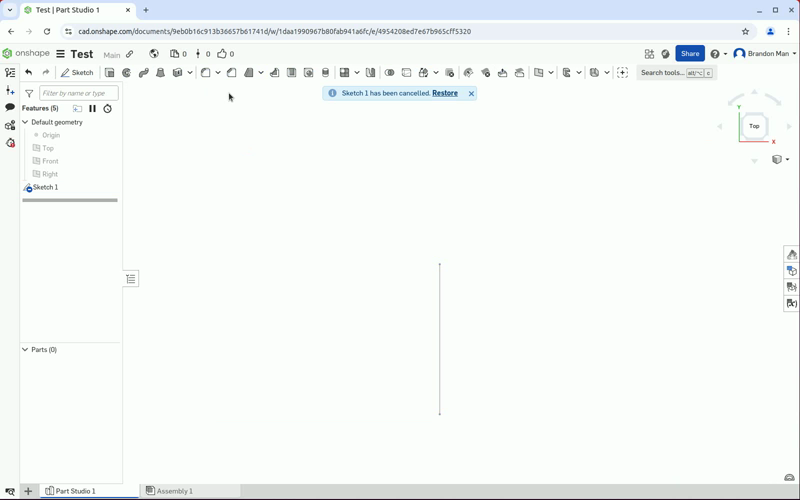
key(shift+h)
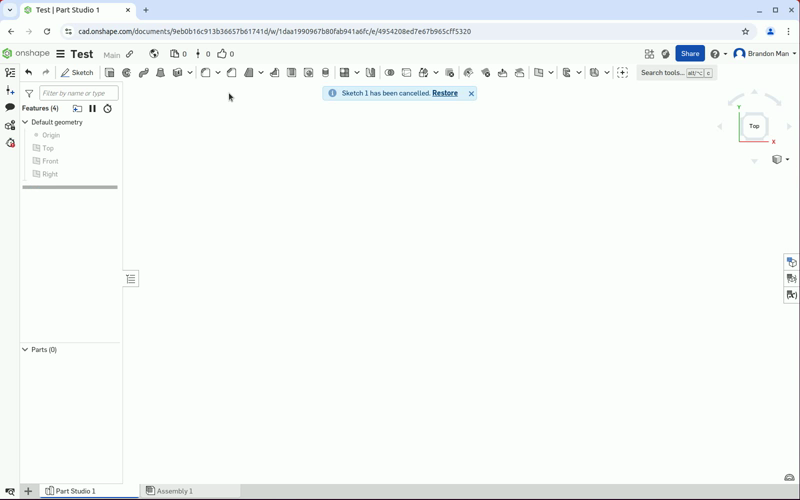
mouse_move(73, 352)
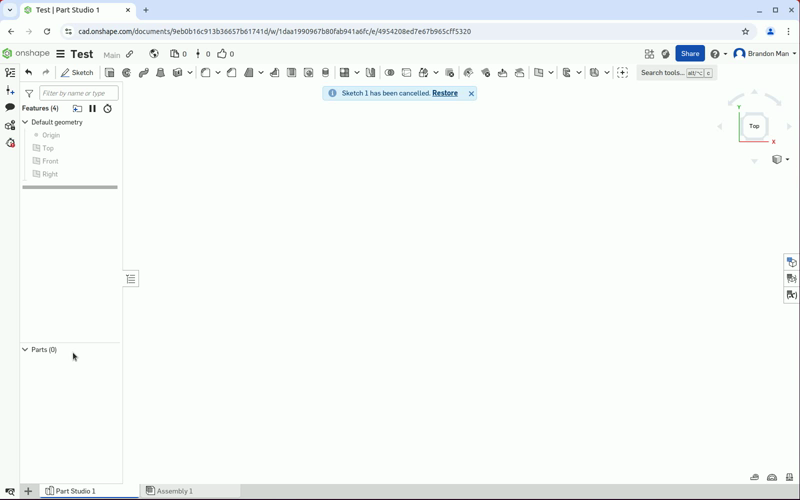
key(y)
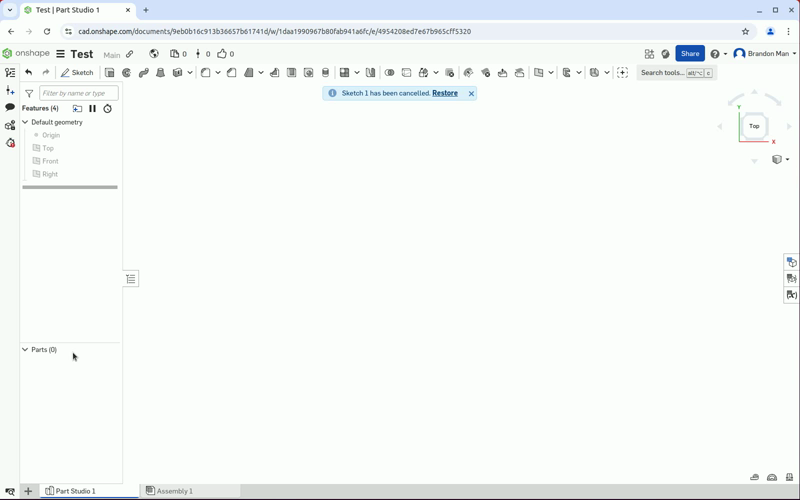
key(shift+p)
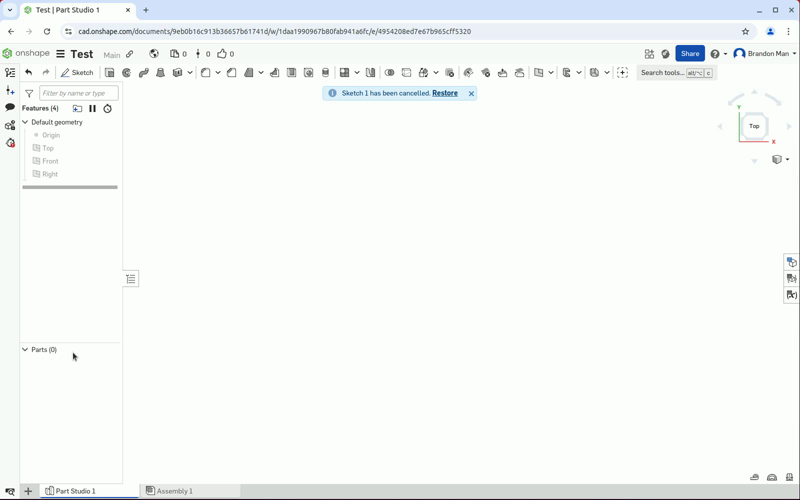
key(space)
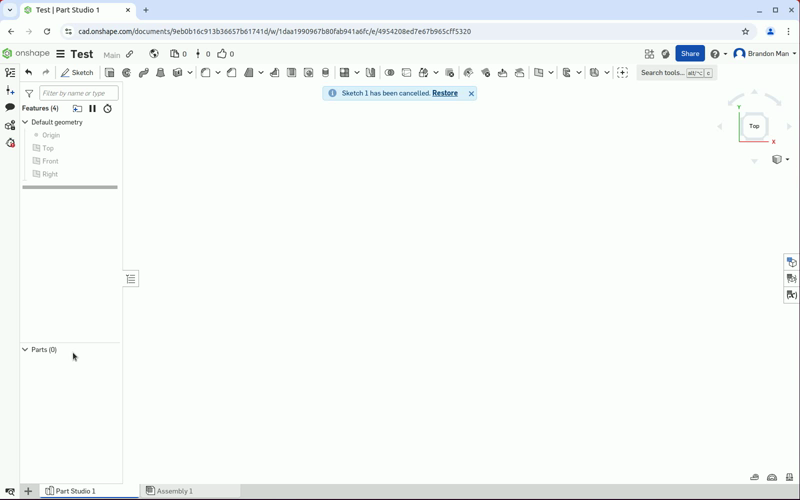
key_down(shift)
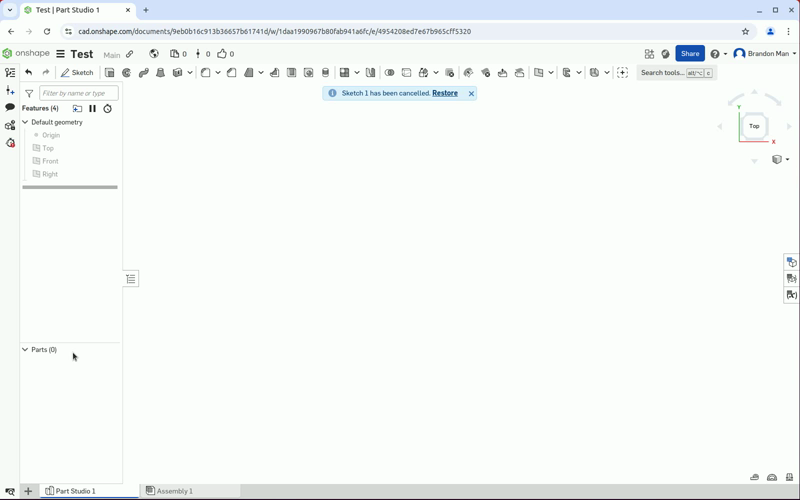
key(up)
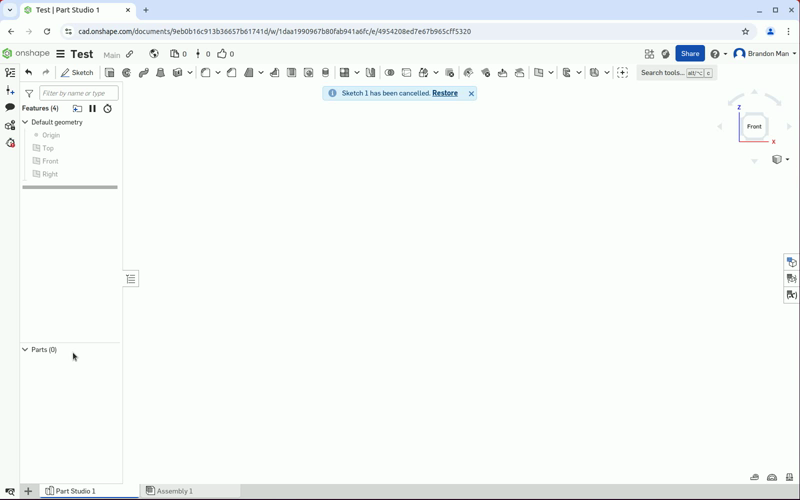
key_up(shift)
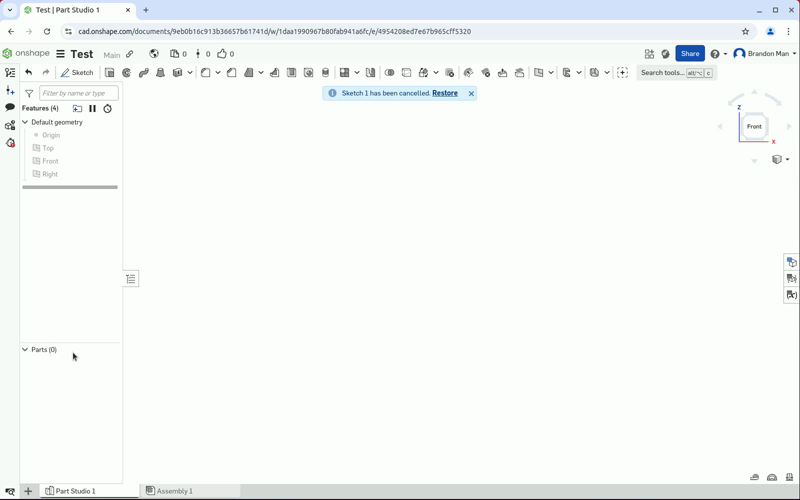
key(space)
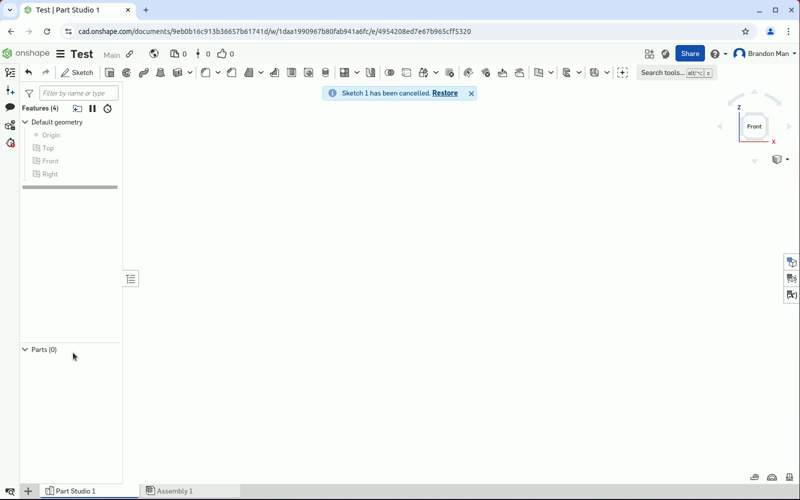
key_down(shift)
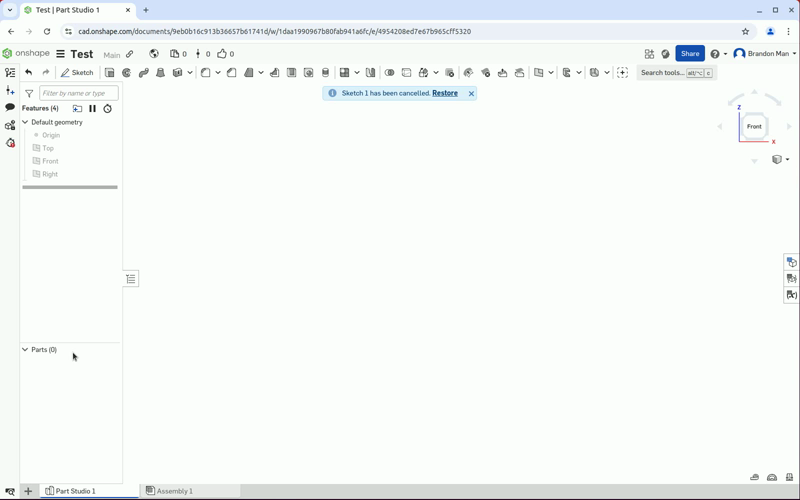
key(left)
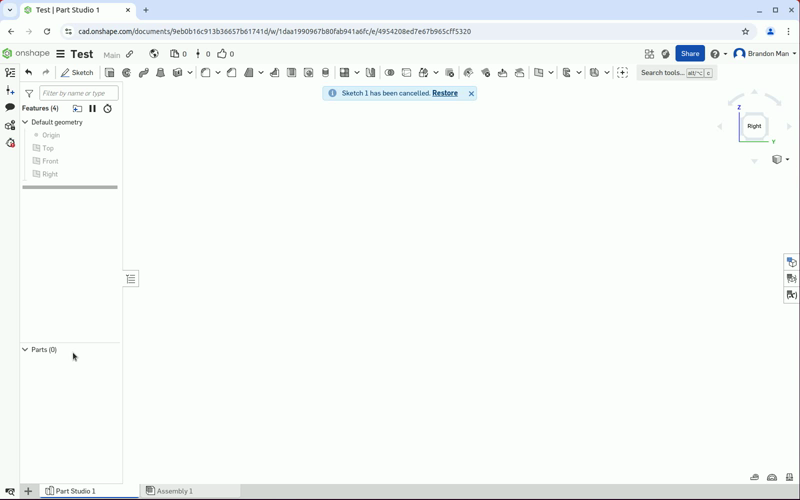
key_up(shift)
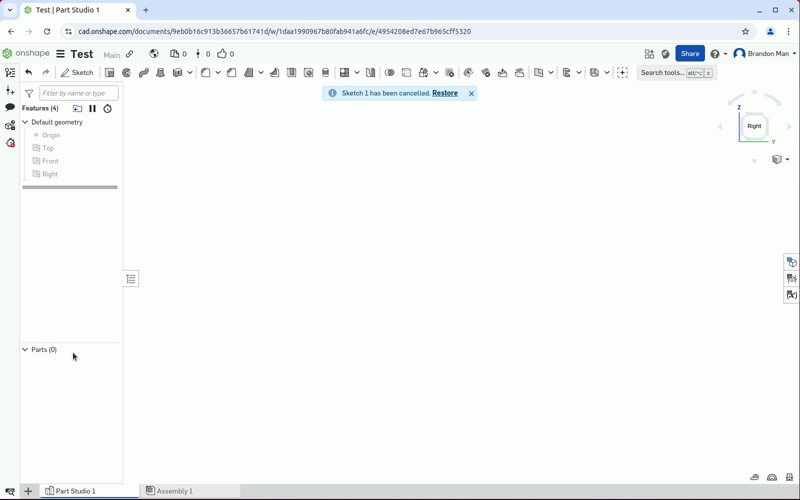
mouse_move(73, 352)
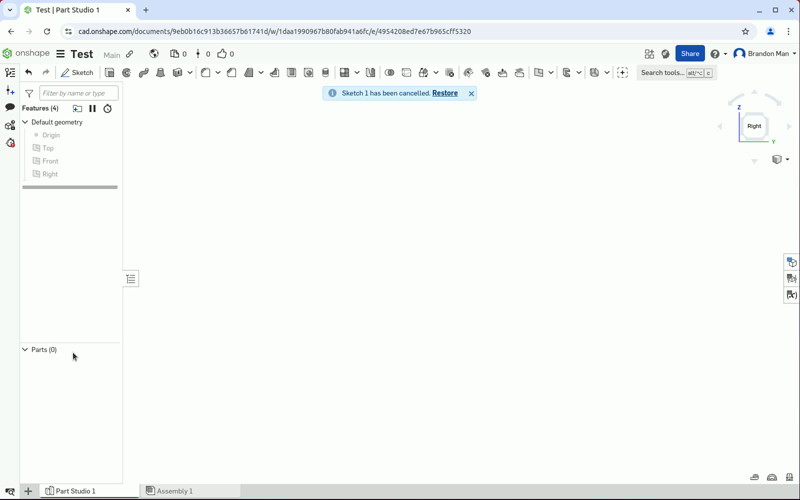
key(shift+y)
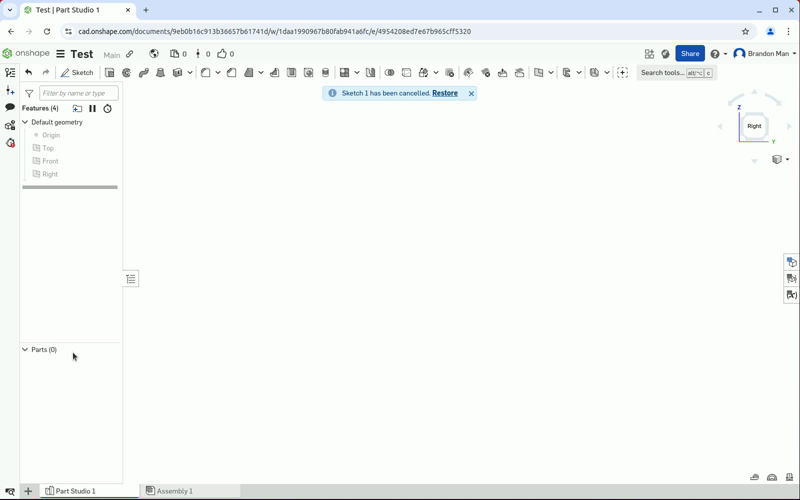
key(shift+s)
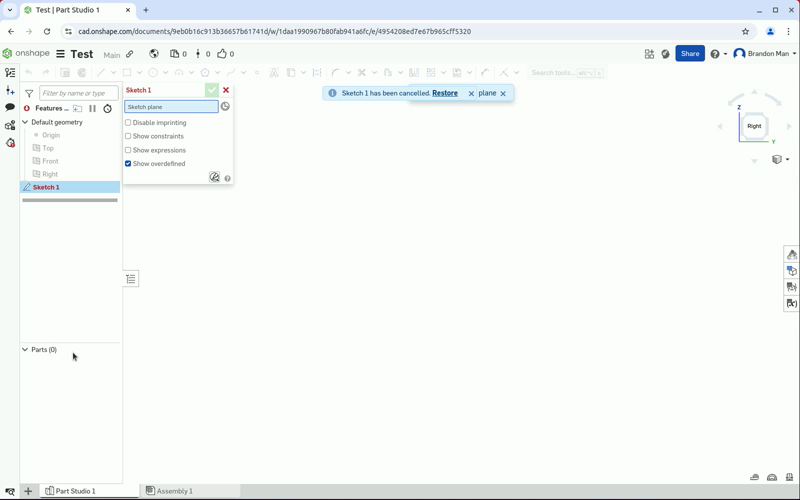
mouse_move(73, 176)
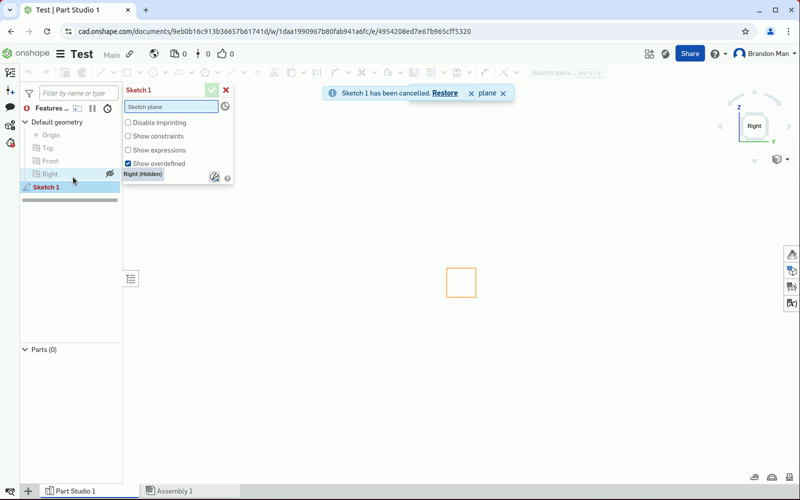
click(73, 176)
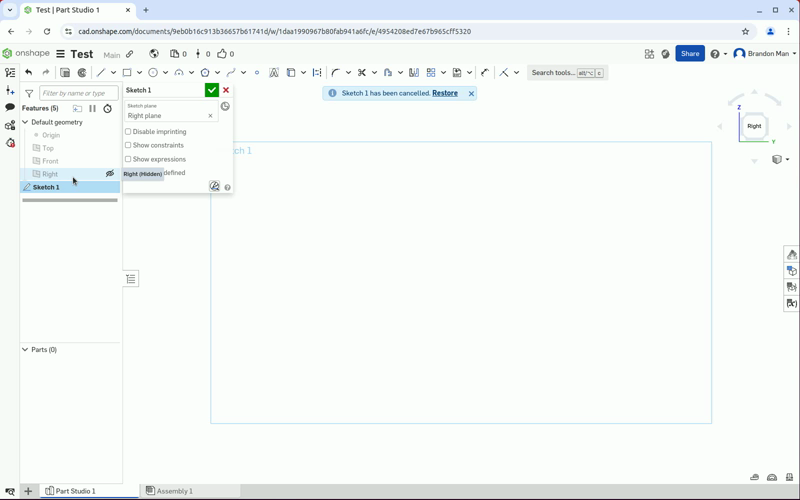
mouse_move(73, 352)
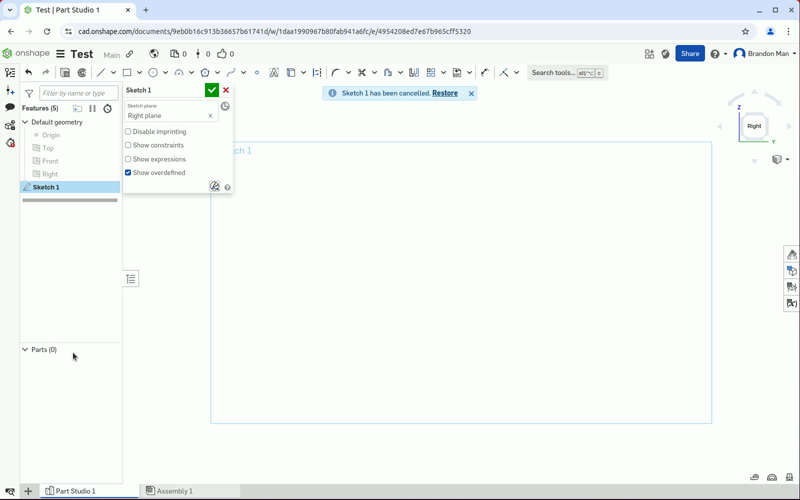
key(y)
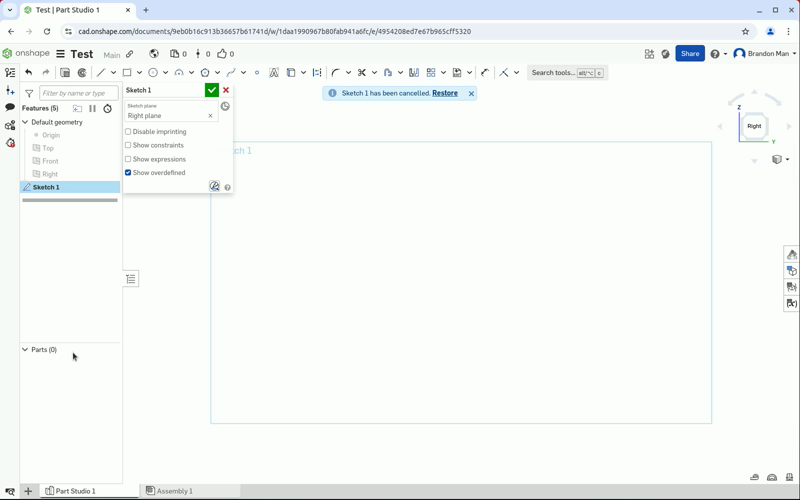
key(l)
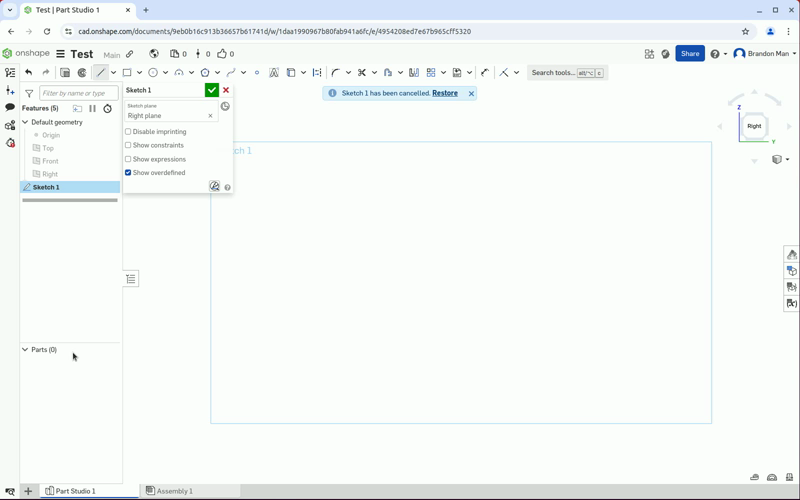
key_down(shift)
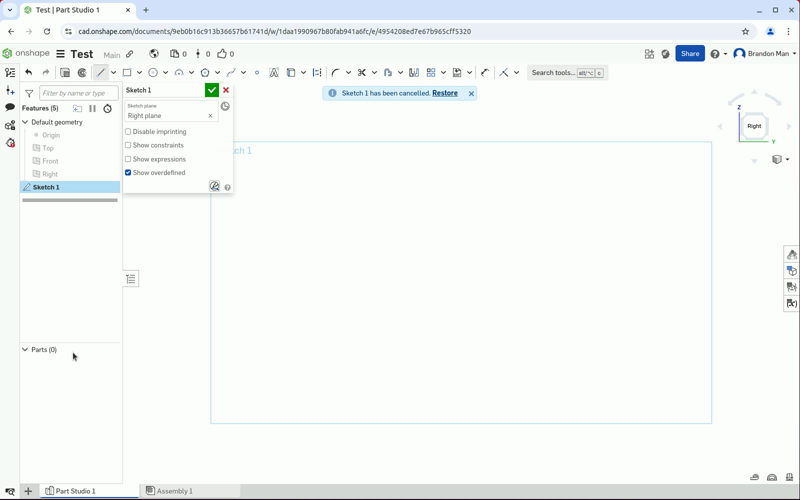
mouse_move(420, 304)
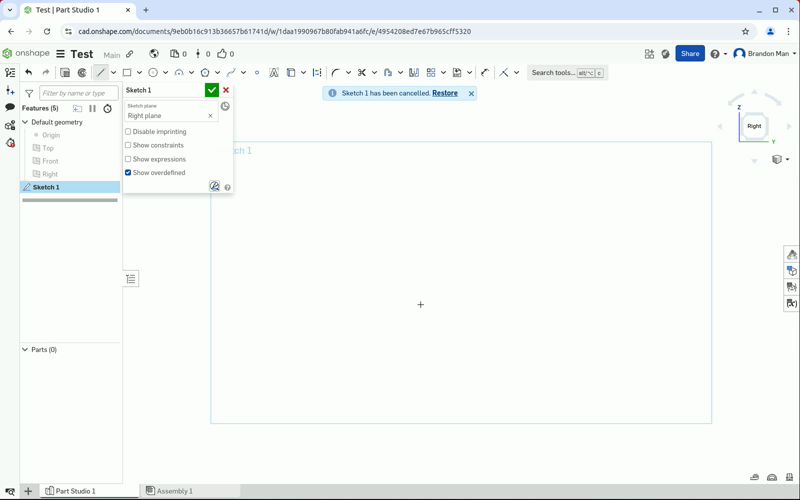
click(420, 304)
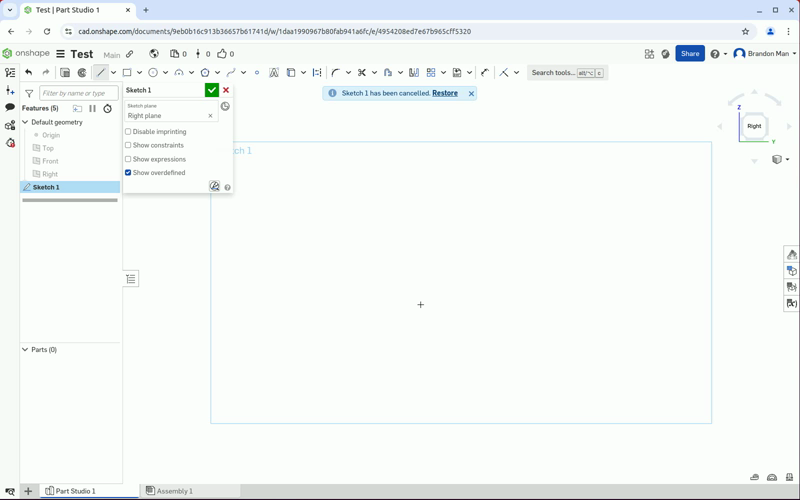
key_up(shift)
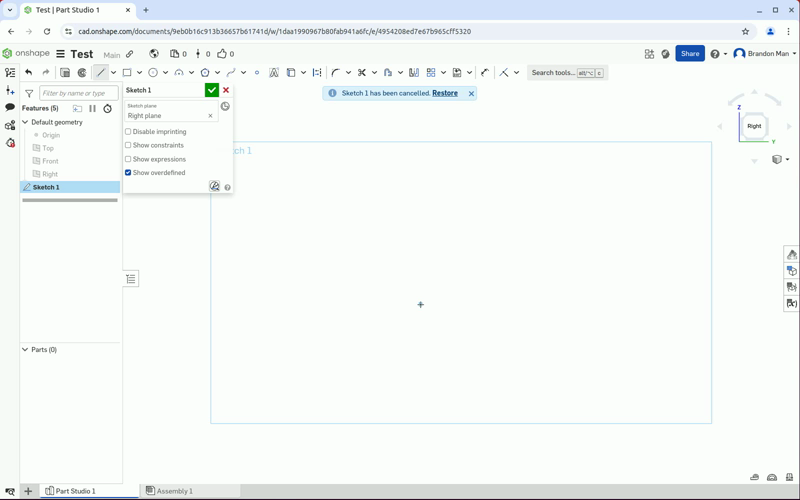
key_down(shift)
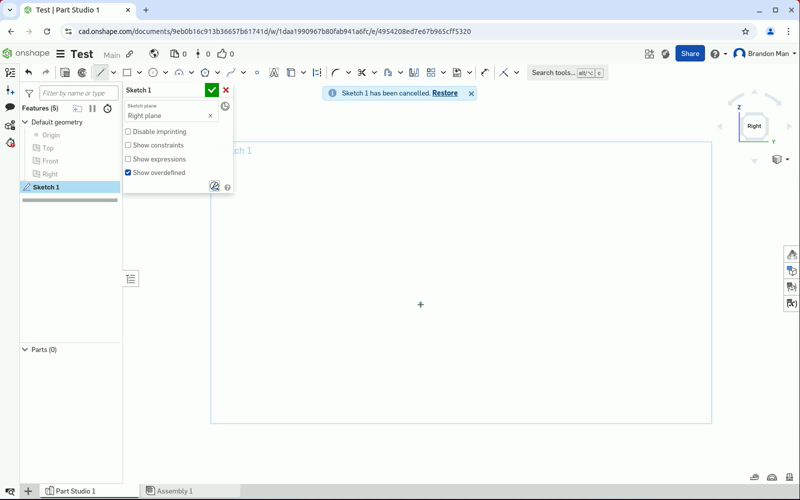
mouse_move(501, 304)
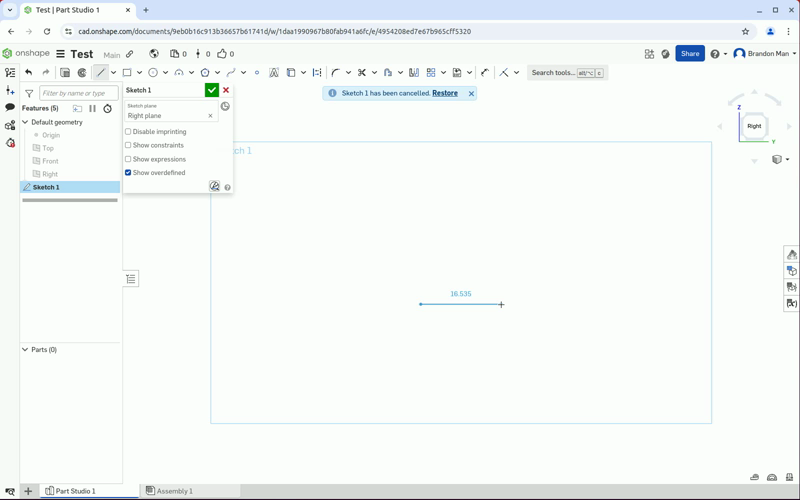
click(501, 304)
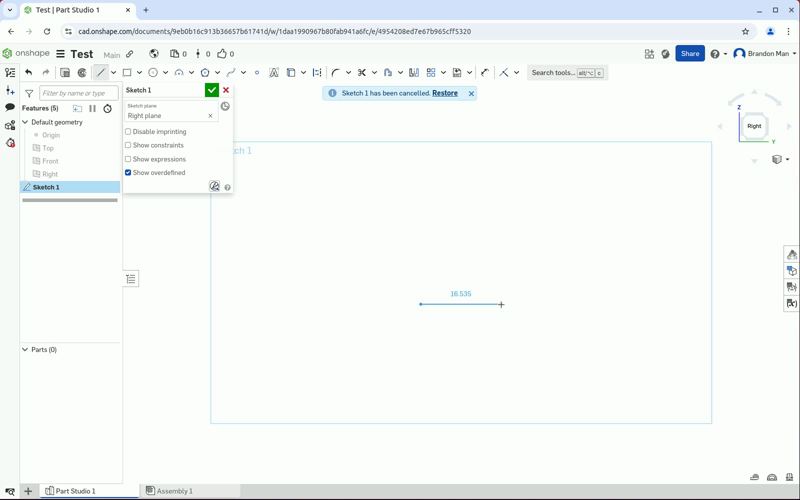
key_up(shift)
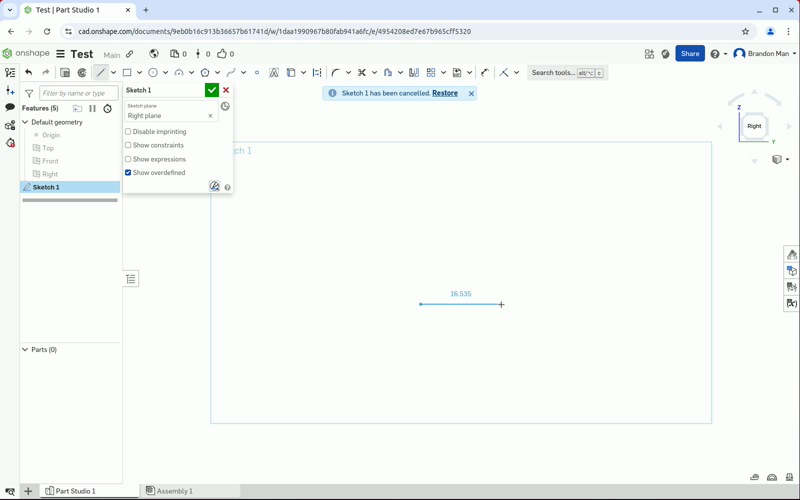
key_down(shift)
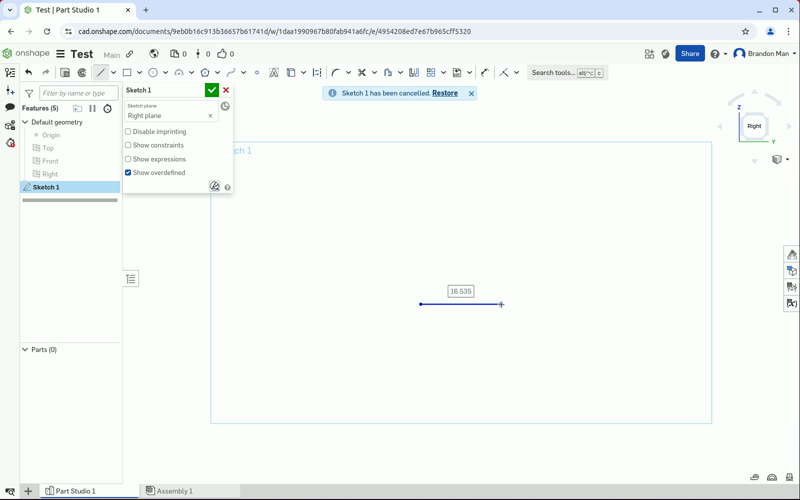
mouse_move(531, 304)
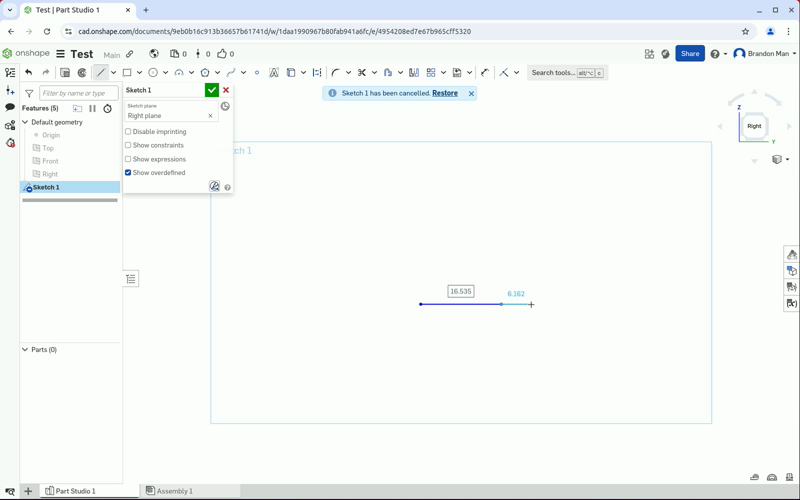
mouse_move(501, 261)
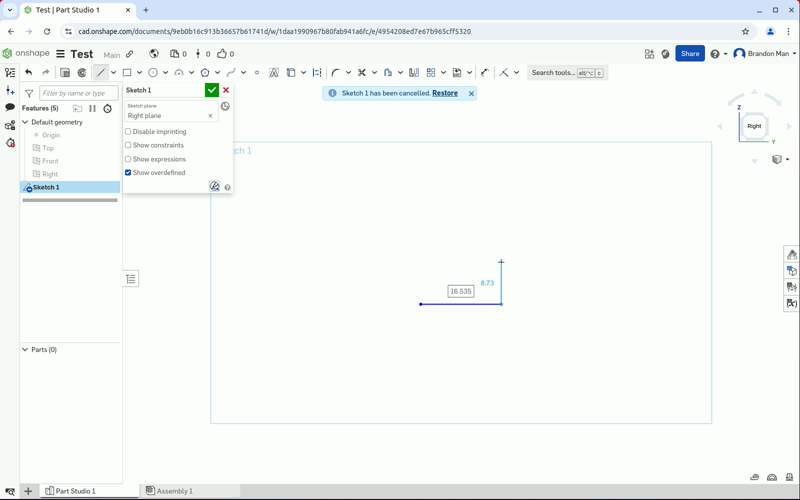
click(501, 261)
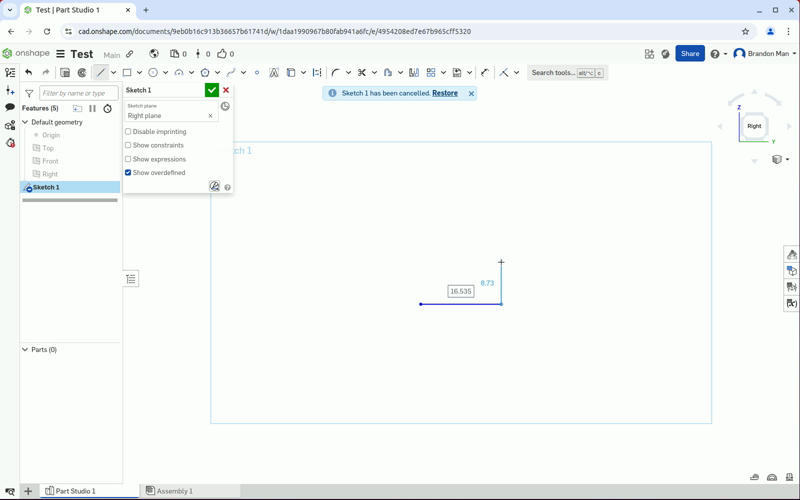
key_up(shift)
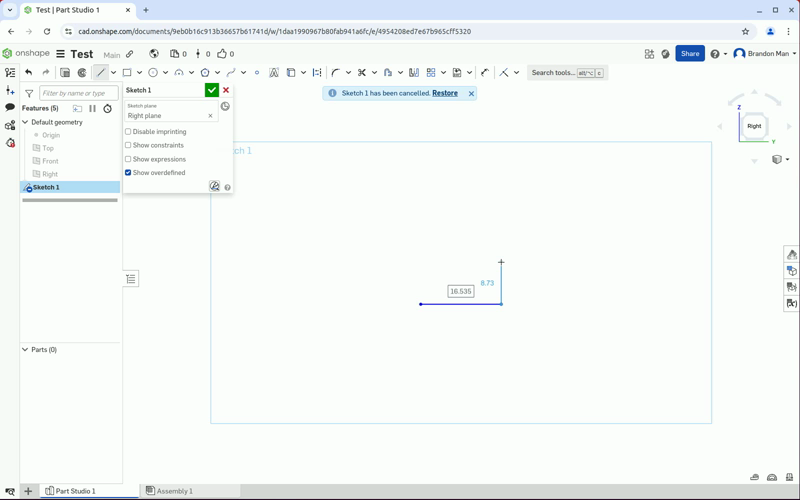
key_down(shift)
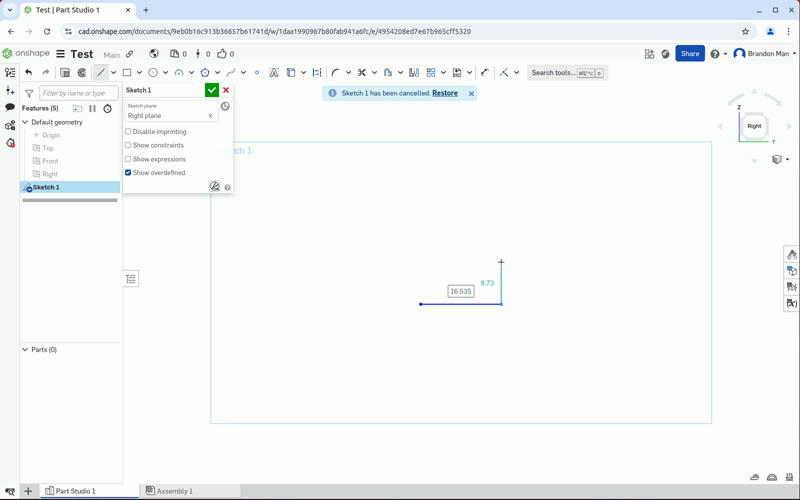
mouse_move(420, 261)
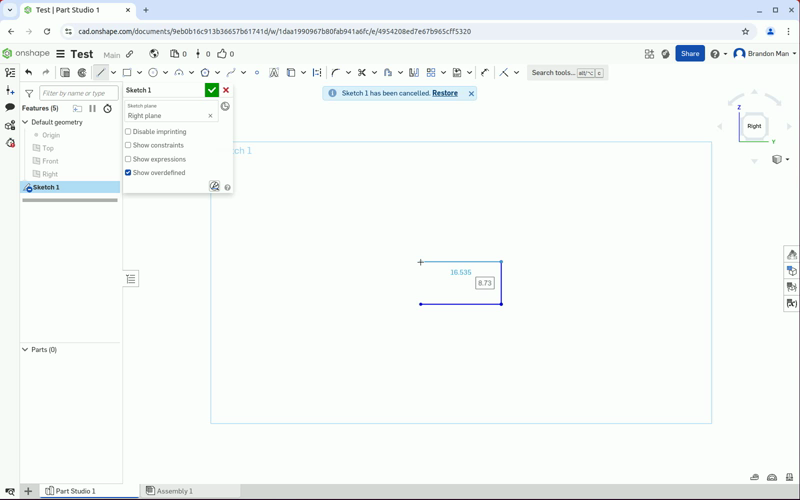
click(420, 261)
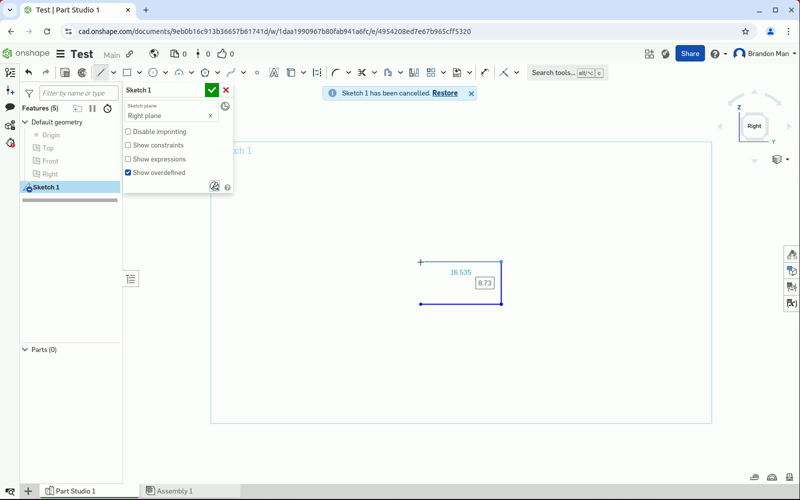
key_up(shift)
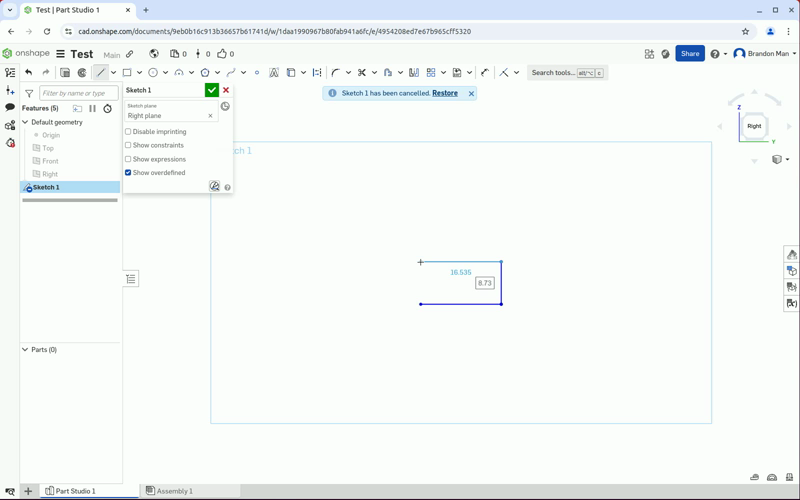
mouse_move(450, 261)
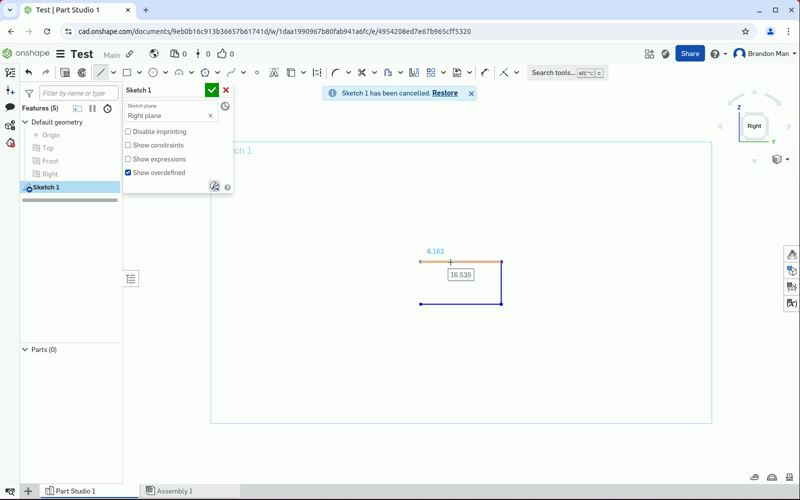
key_down(shift)
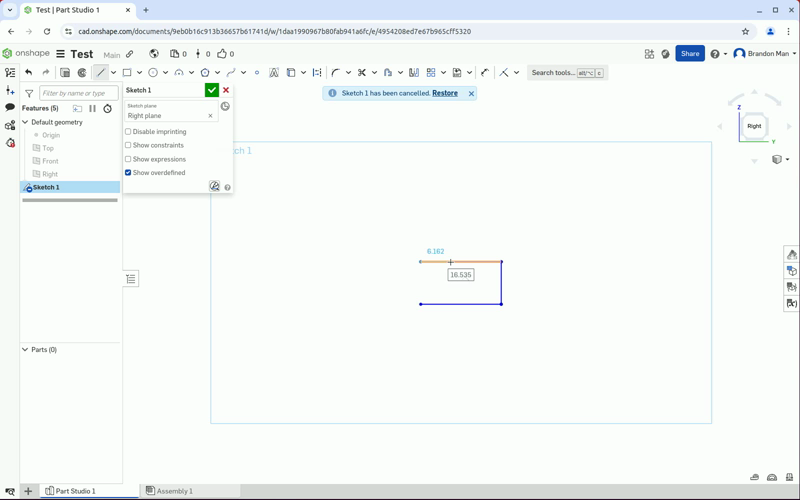
mouse_move(420, 304)
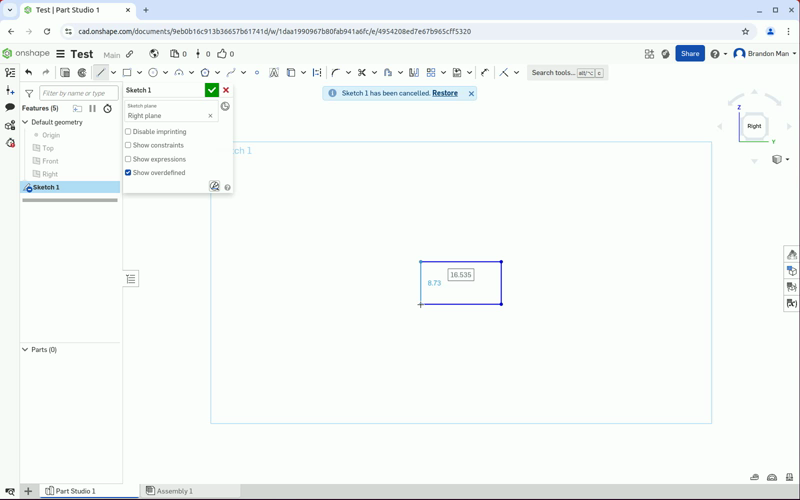
key_up(shift)
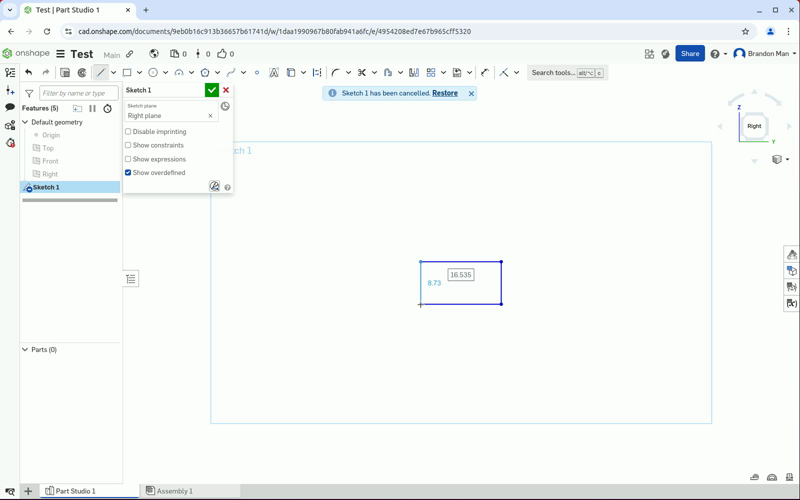
click(420, 304)
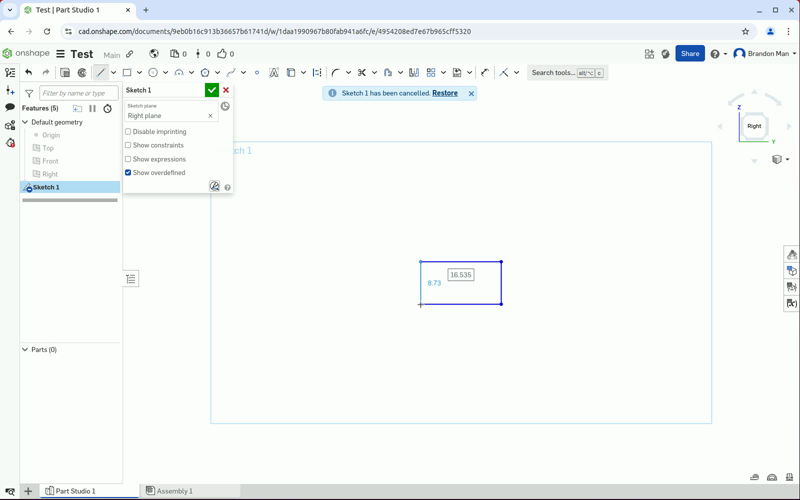
key(esc)
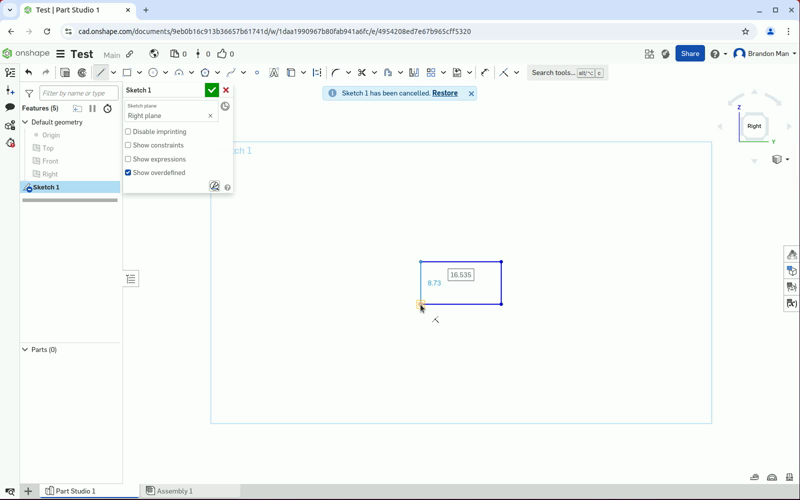
mouse_move(481, 271)
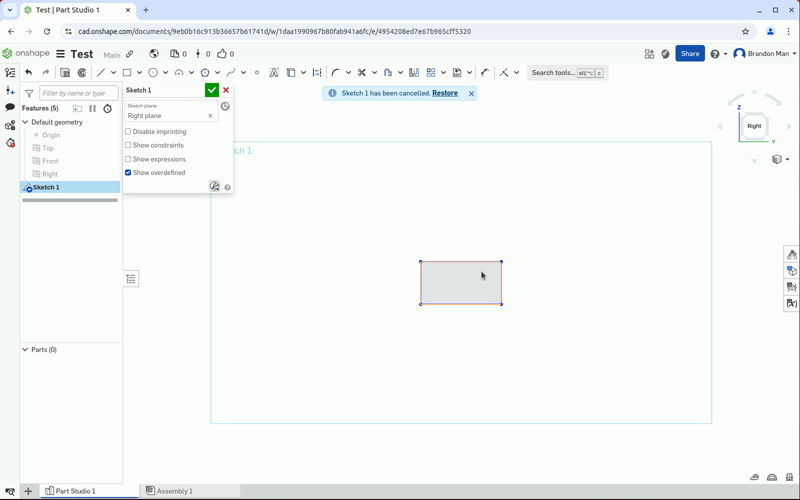
click(481, 271)
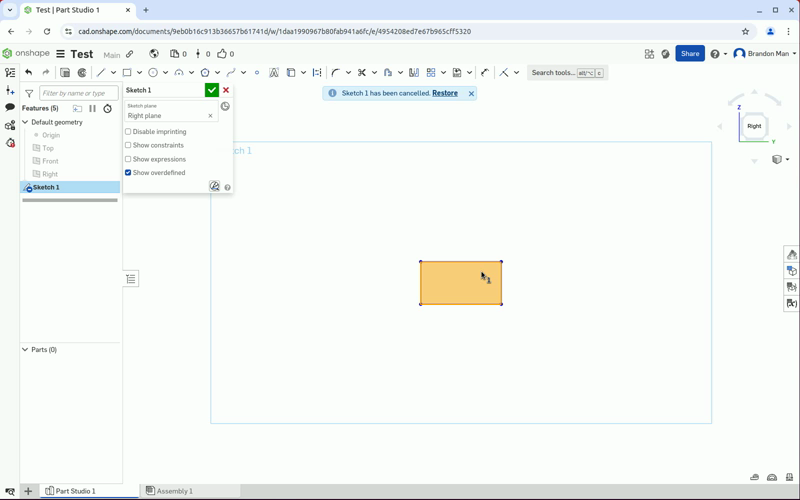
mouse_move(73, 352)
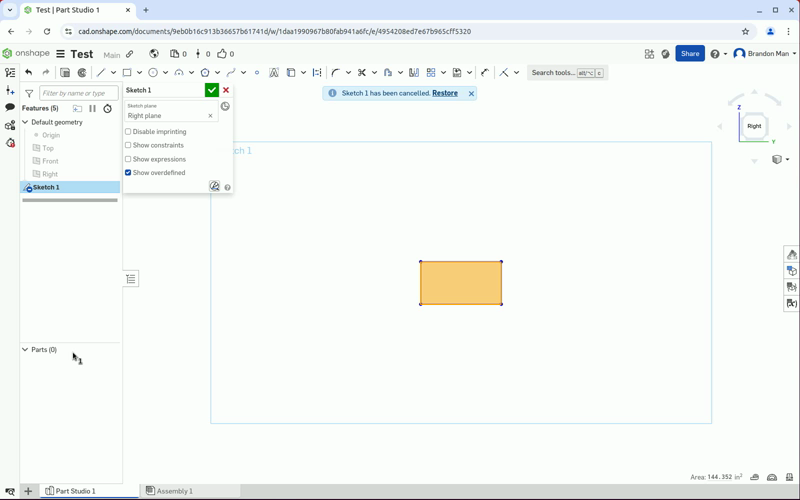
key(shift+y)
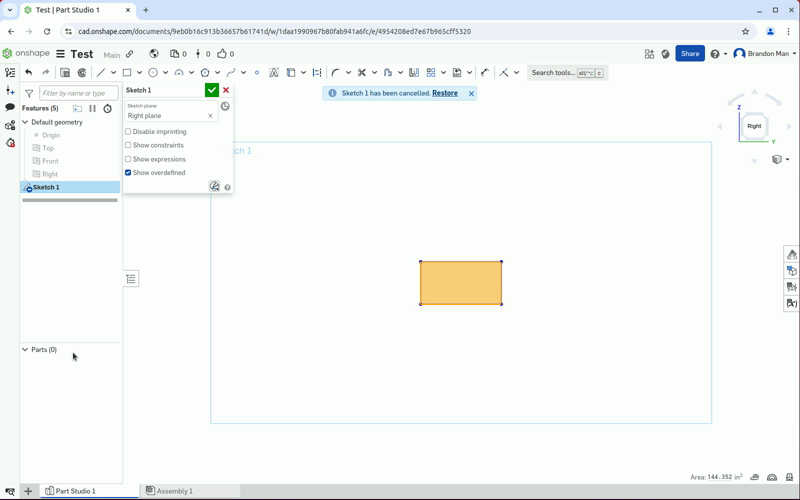
key(shift+e)
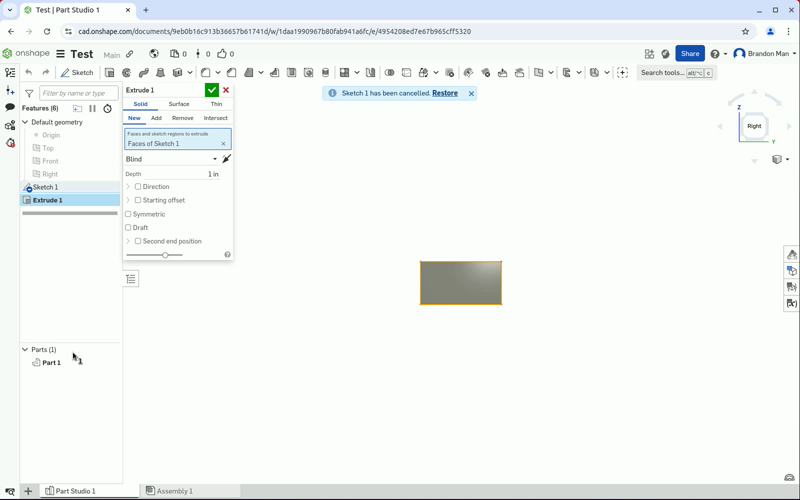
mouse_move(143, 106)
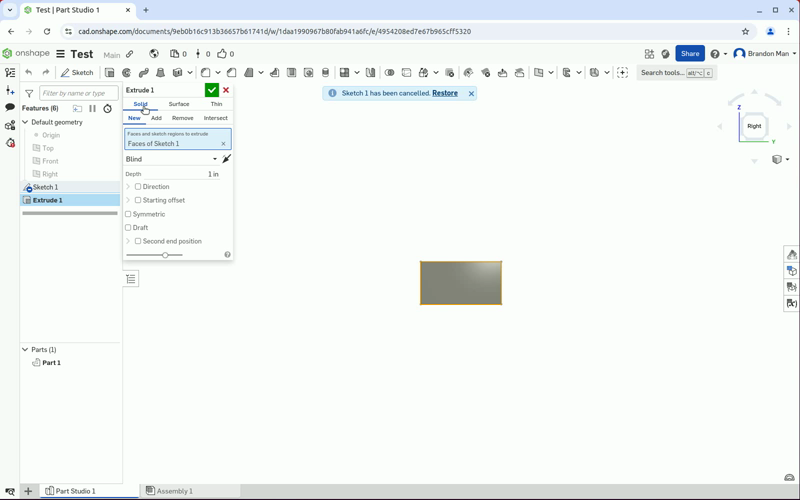
click(143, 106)
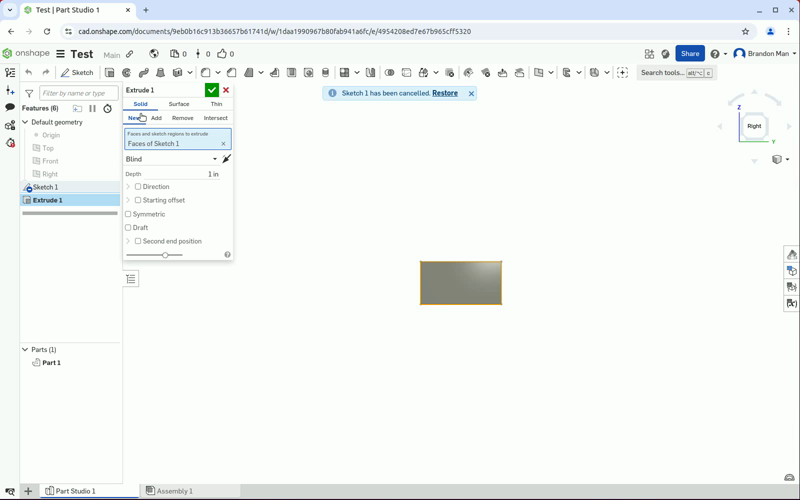
mouse_move(137, 120)
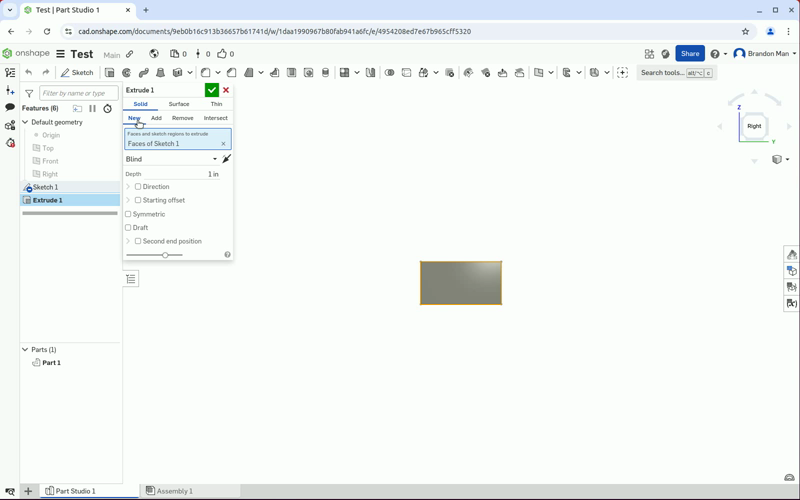
click(137, 120)
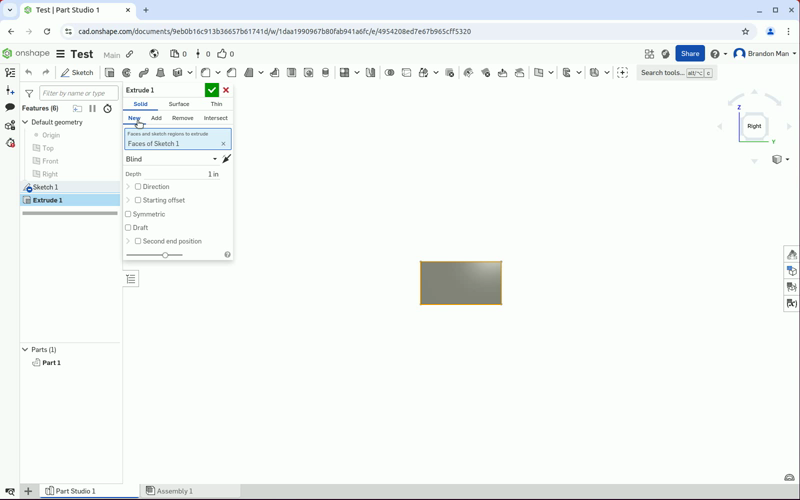
key(tab, 4)
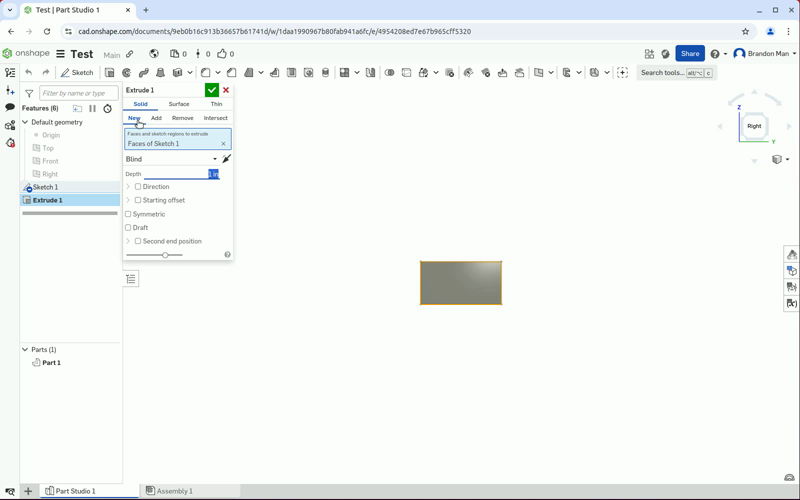
text(15.646)
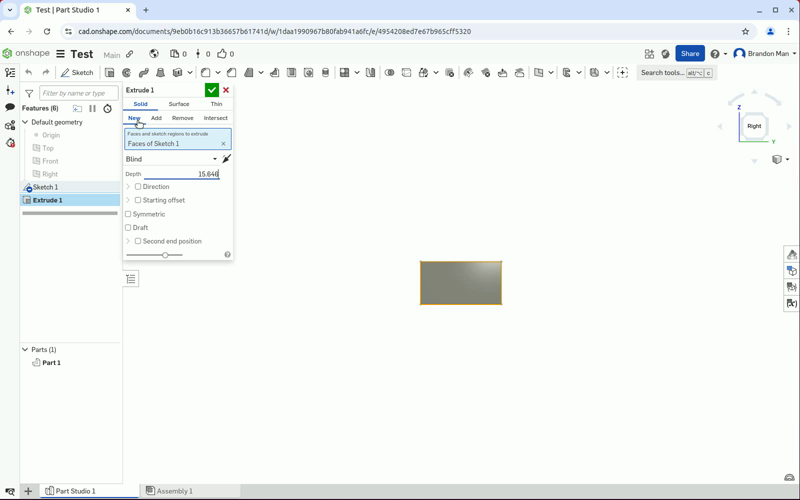
key(enter)
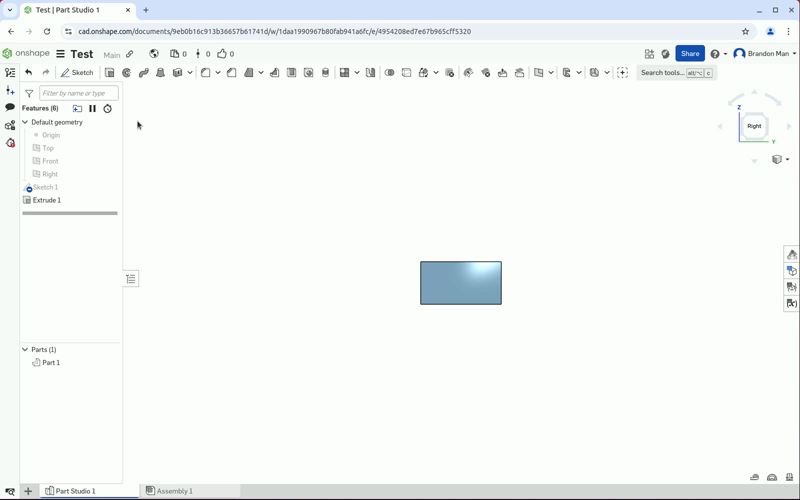
key(shift+h)
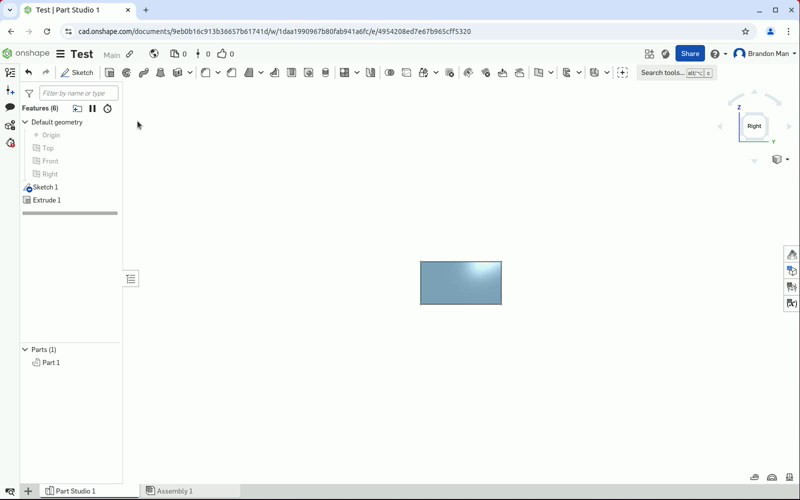
key(shift+h)
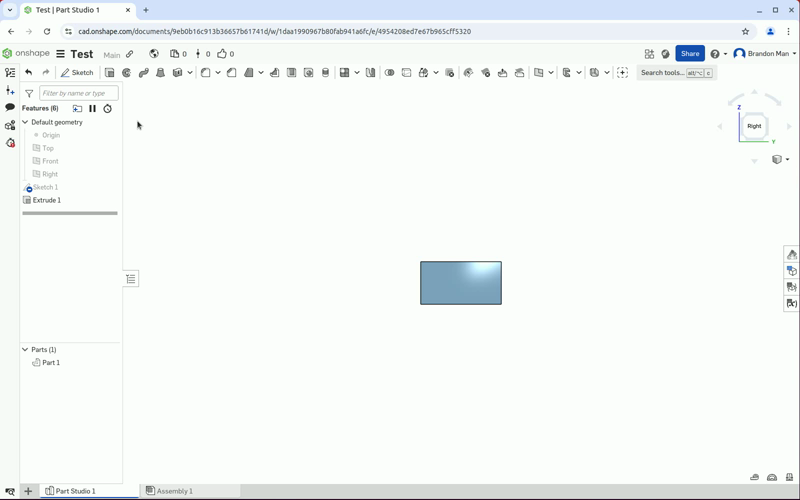
mouse_move(73, 189)
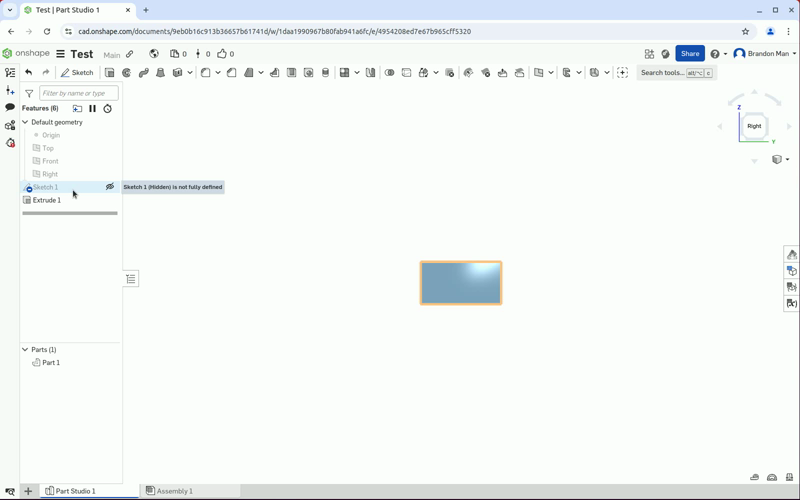
click(73, 189)
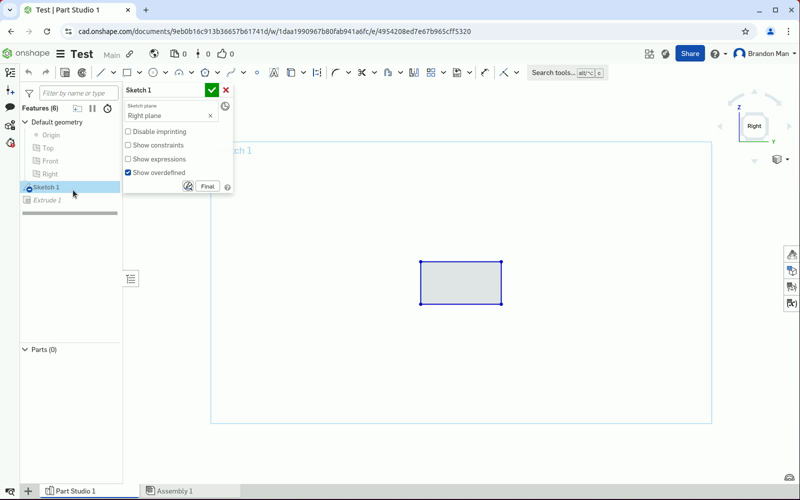
mouse_move(229, 92)
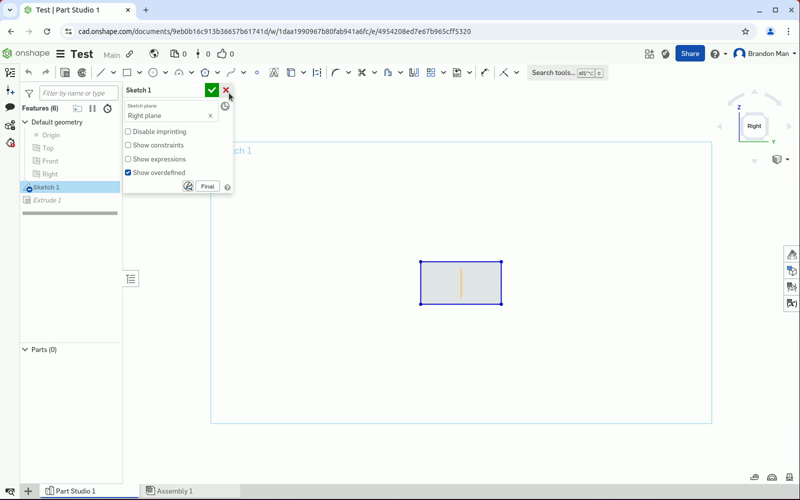
click(229, 92)
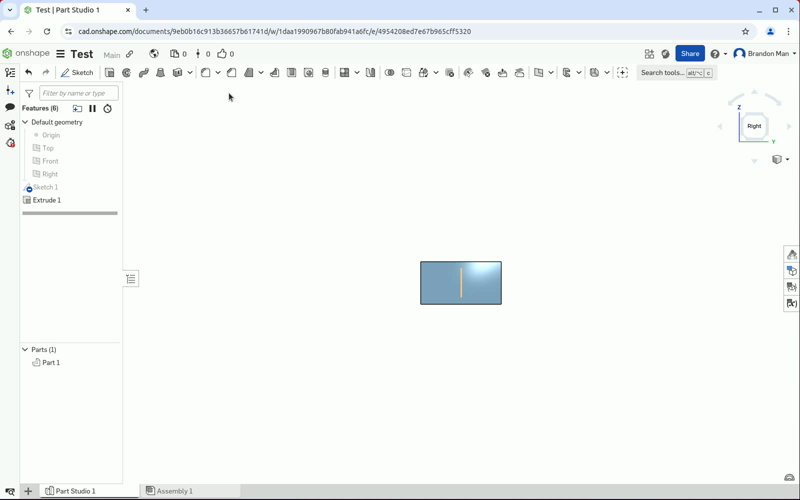
mouse_move(541, 75)
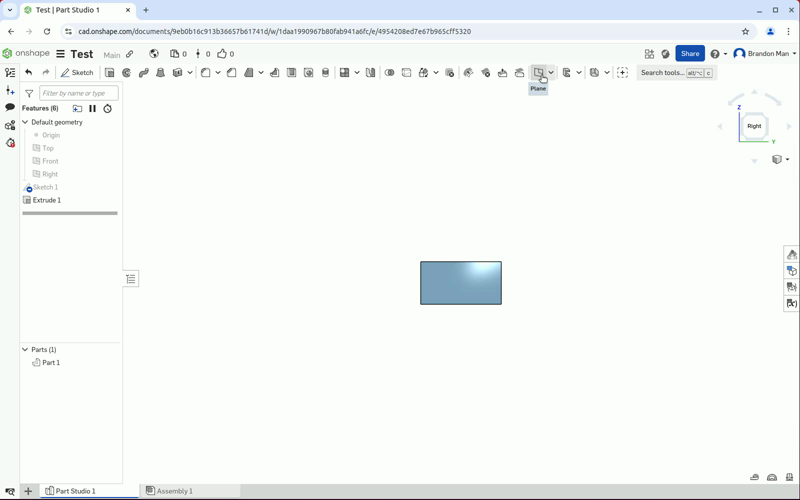
click(541, 75)
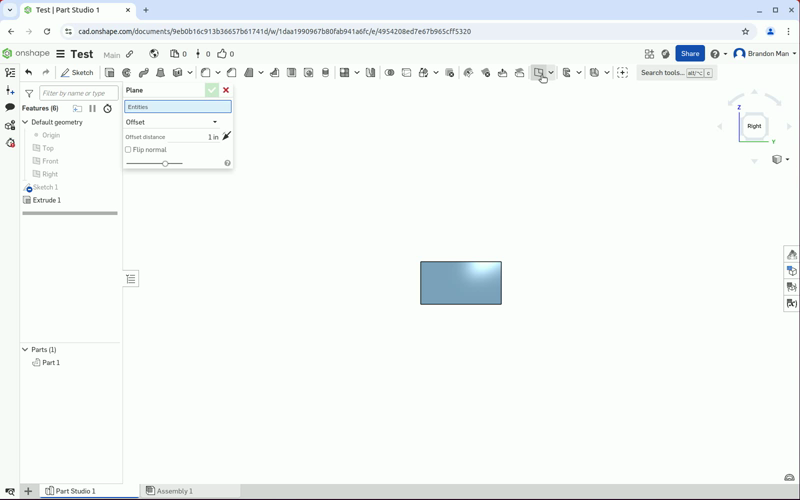
mouse_move(73, 176)
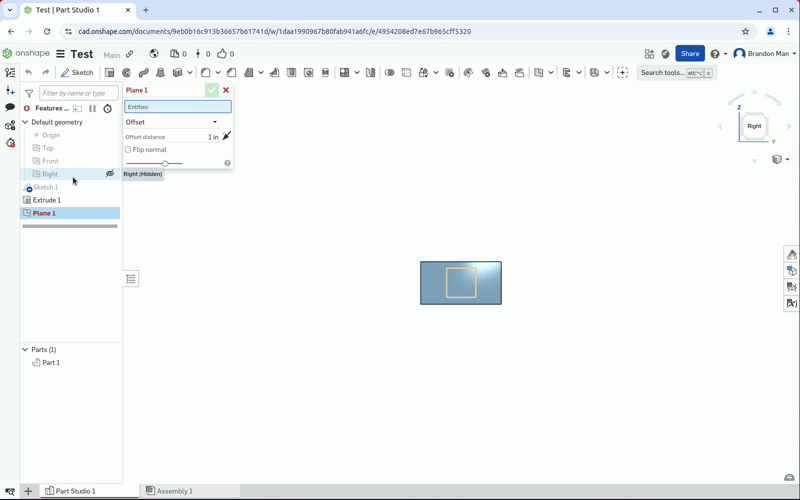
click(73, 176)
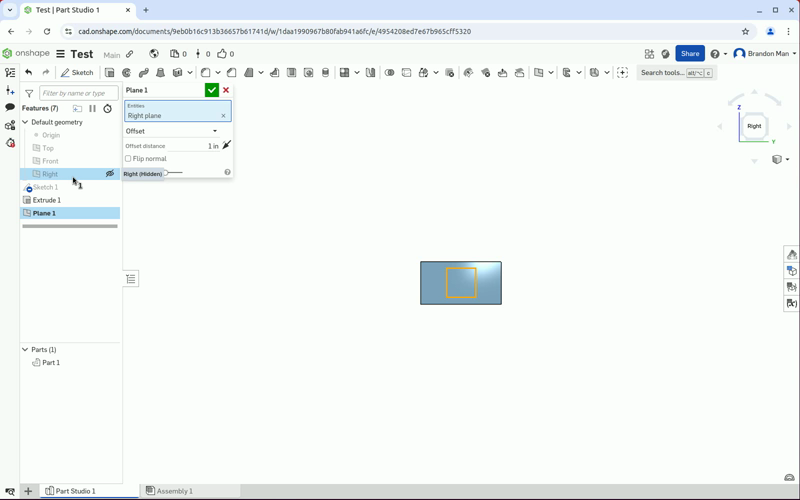
key(tab, 2)
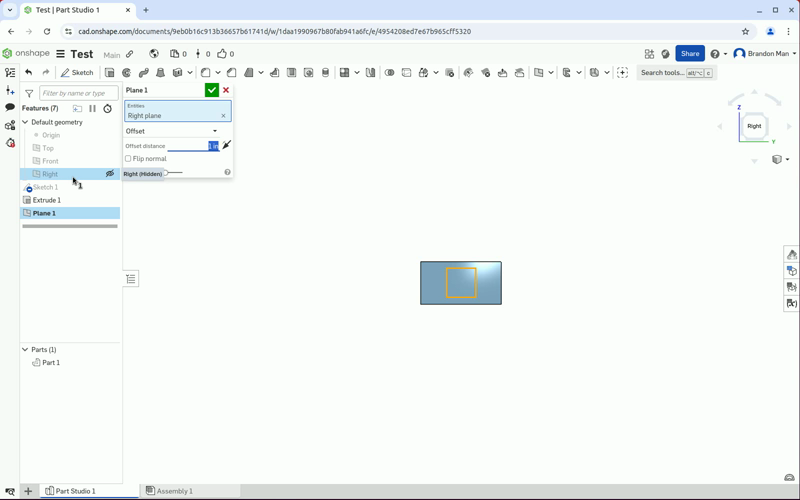
text(15.652)
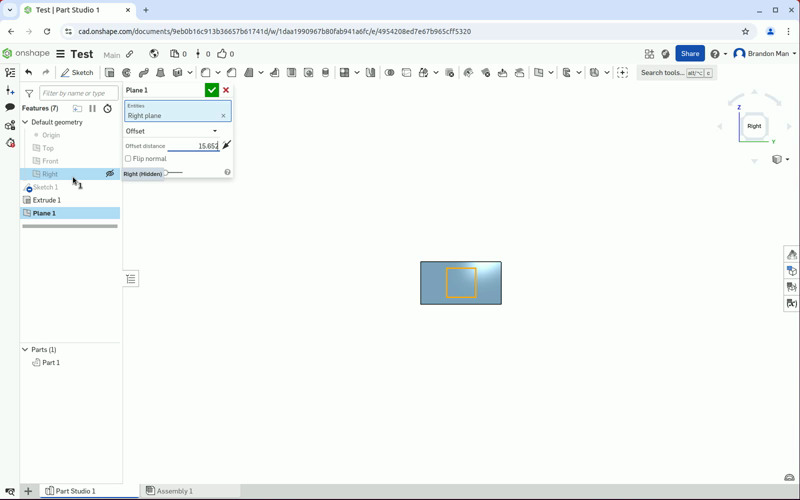
key(enter, 2)
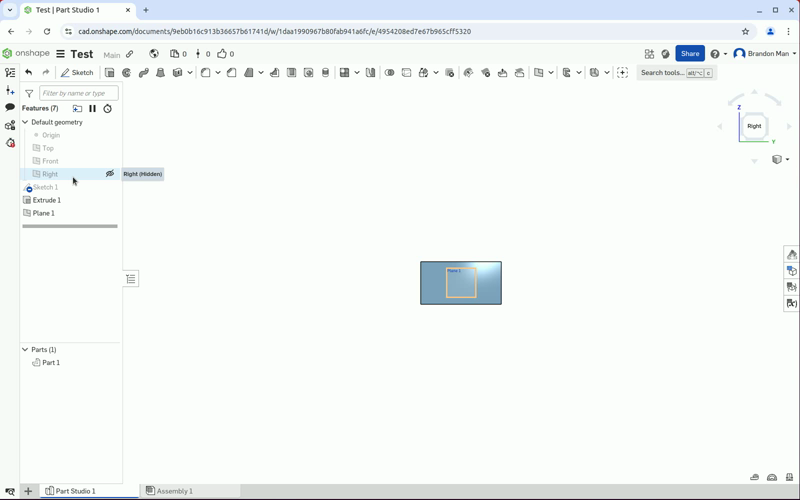
key(shift+s)
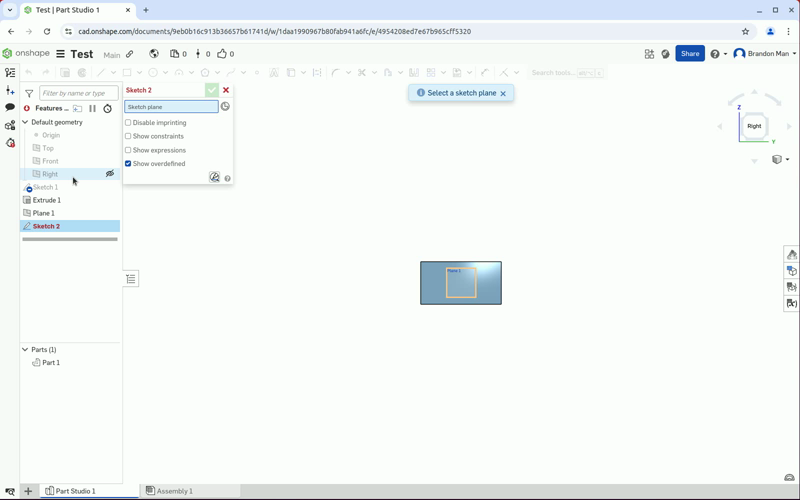
mouse_move(73, 215)
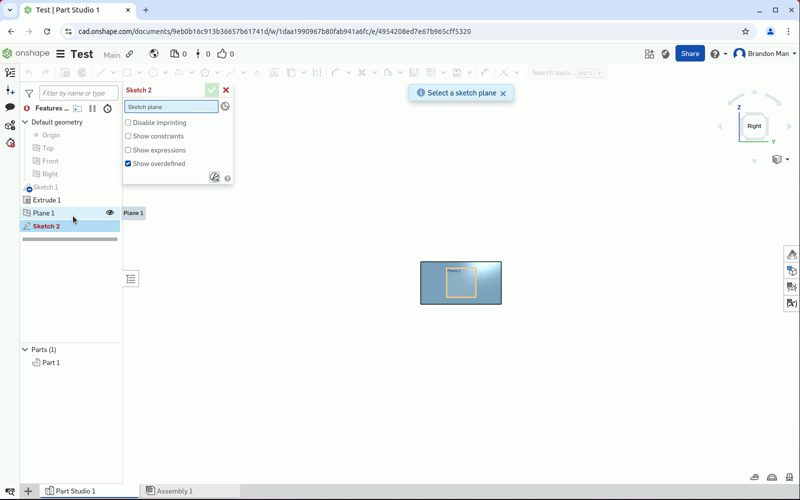
click(73, 215)
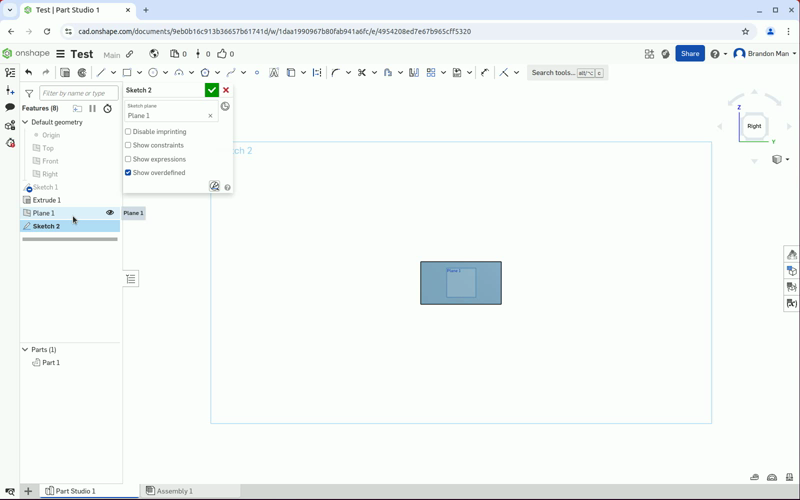
mouse_move(73, 352)
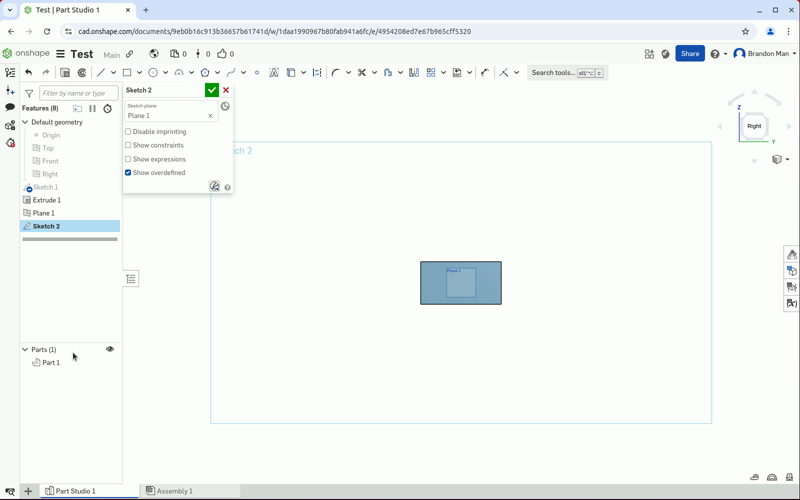
key(y)
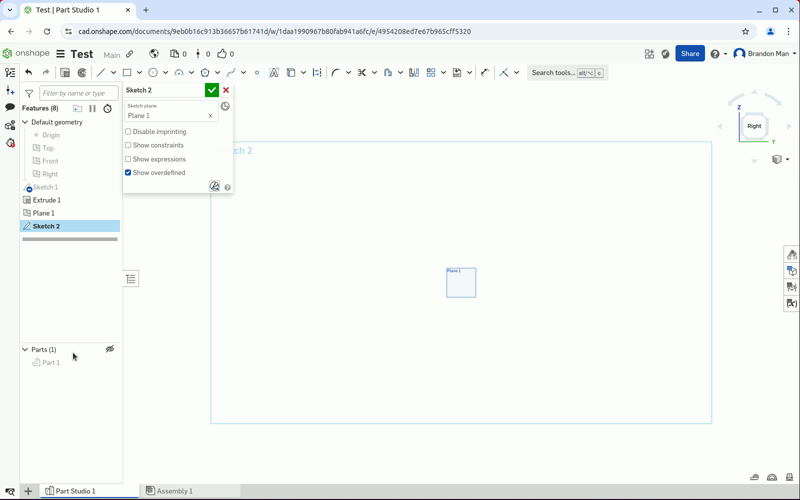
key(c)
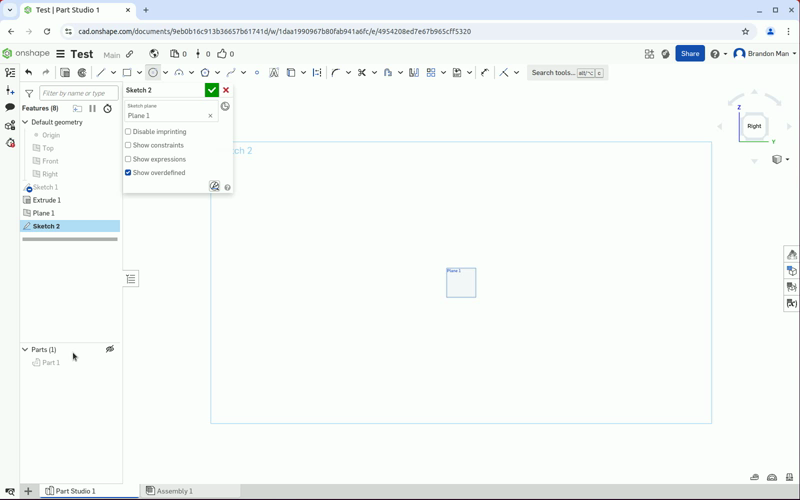
key_down(shift)
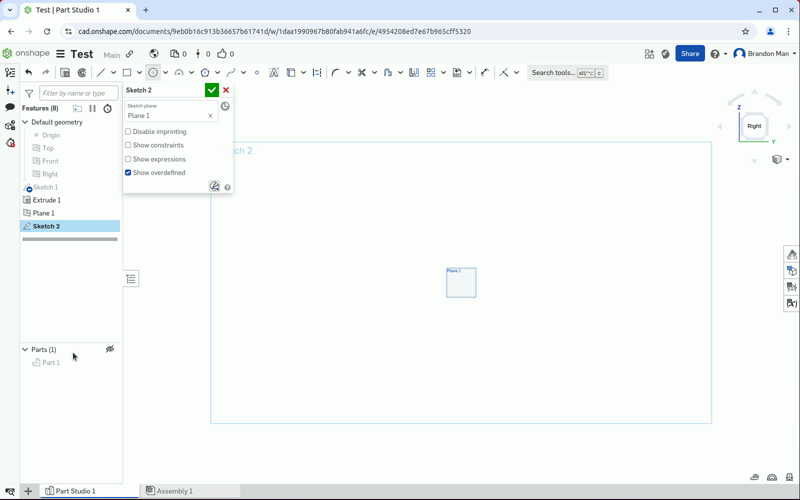
mouse_move(441, 282)
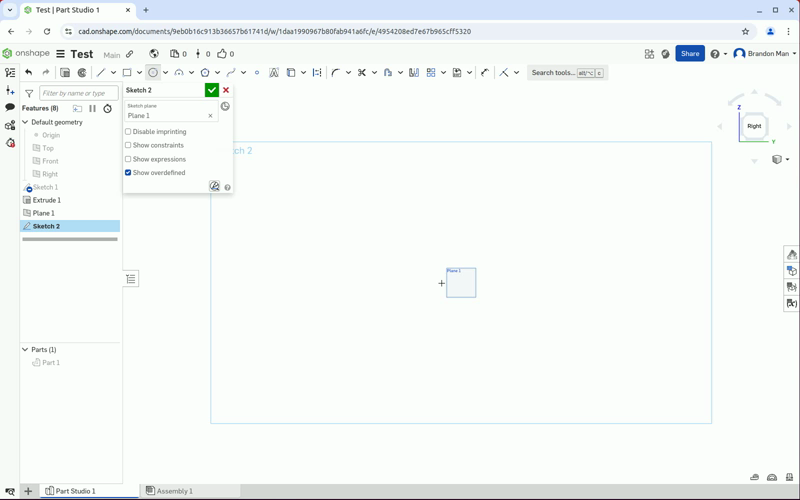
click(441, 282)
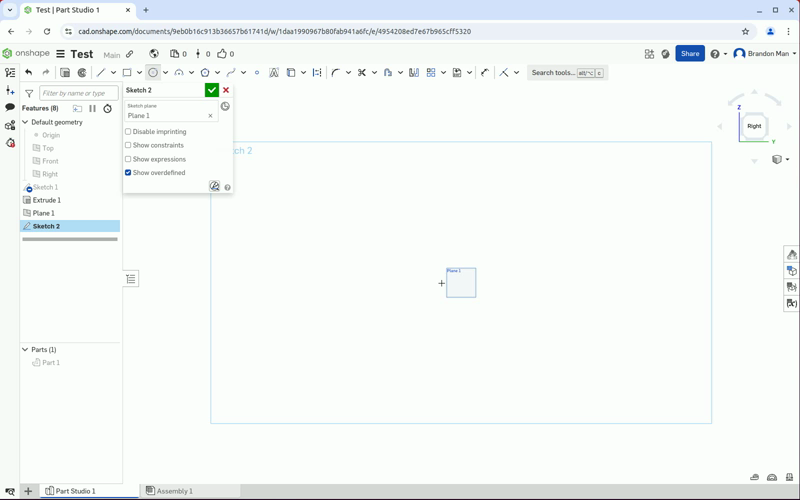
key_up(shift)
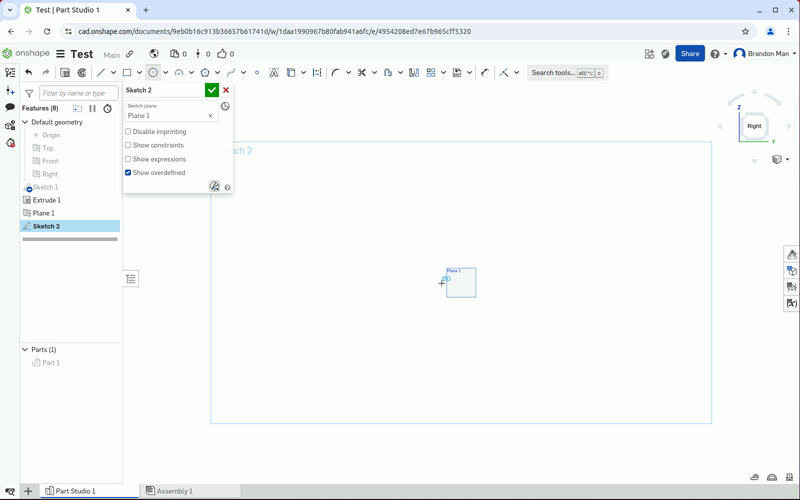
mouse_move(462, 282)
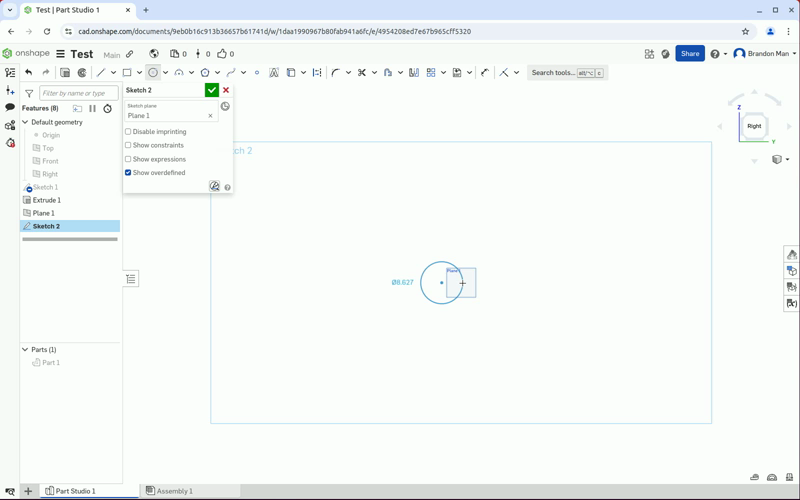
click(462, 282)
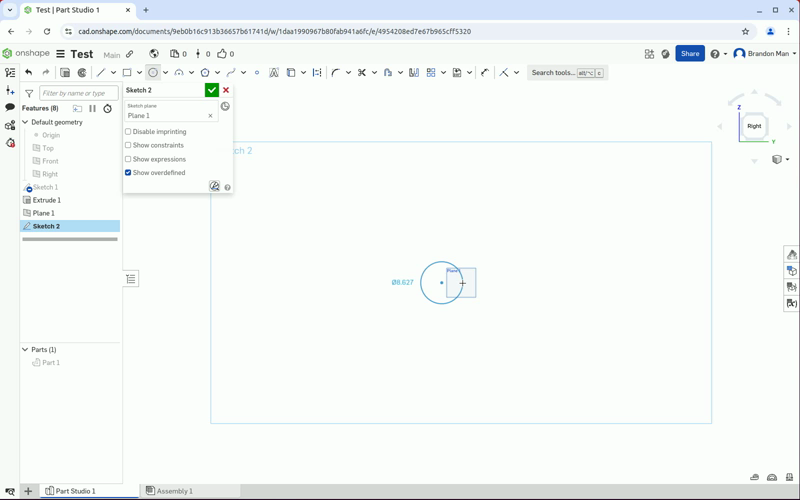
key(esc)
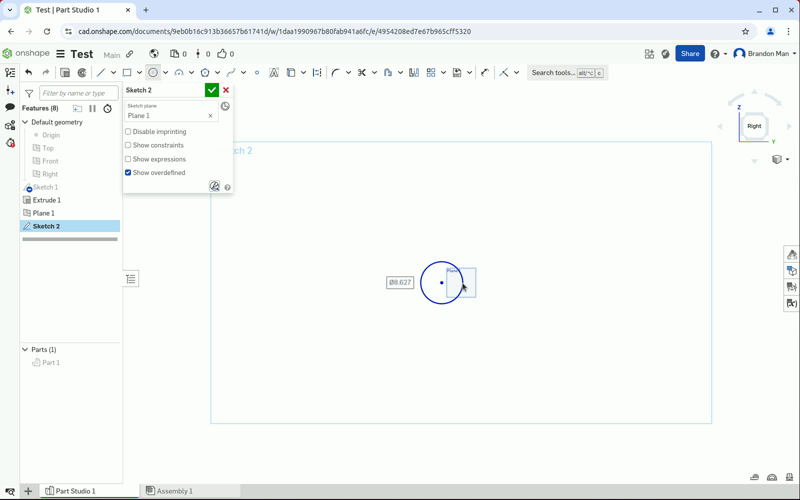
mouse_move(447, 294)
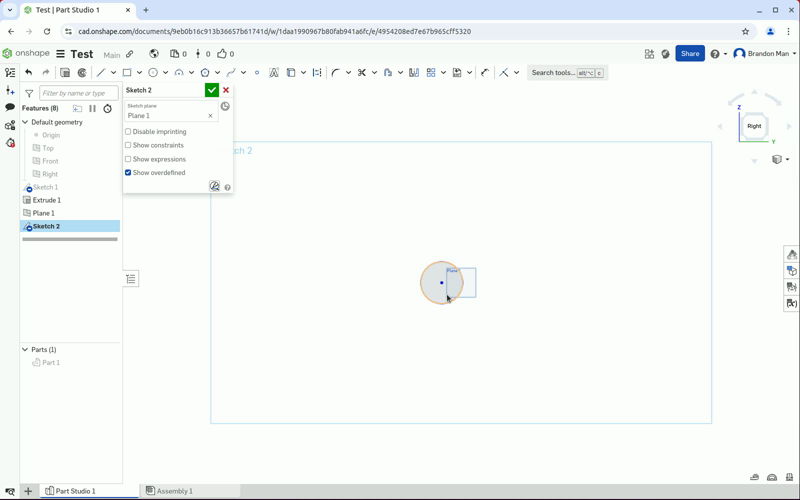
scroll(6)
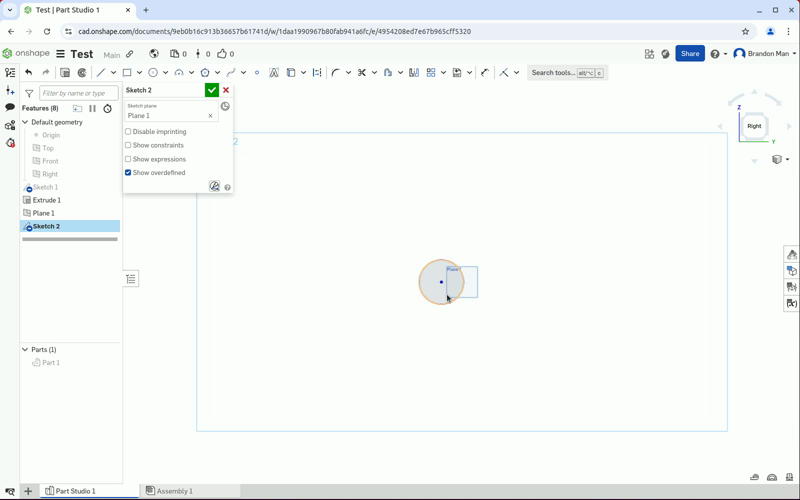
scroll(6)
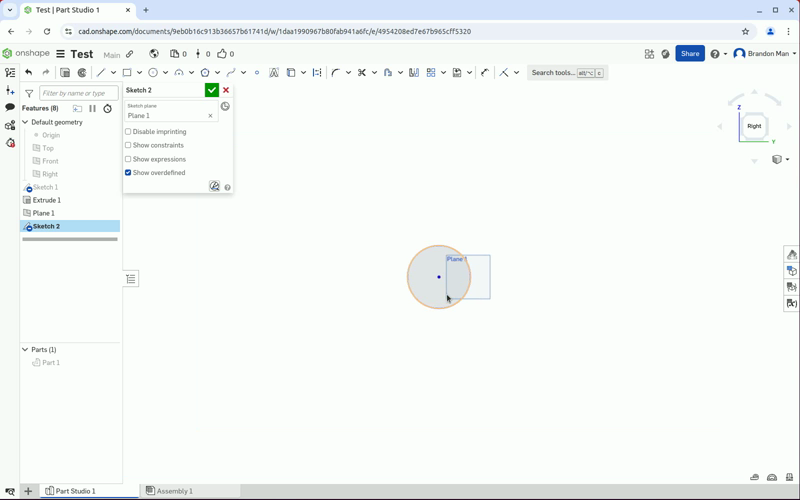
scroll(6)
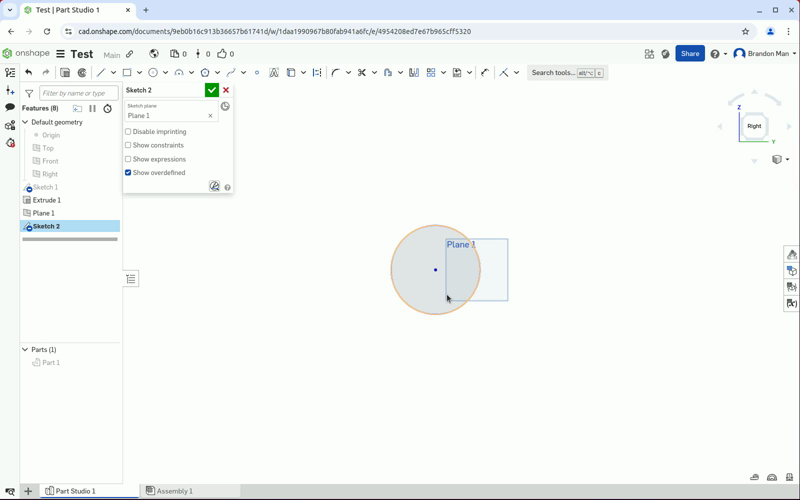
scroll(6)
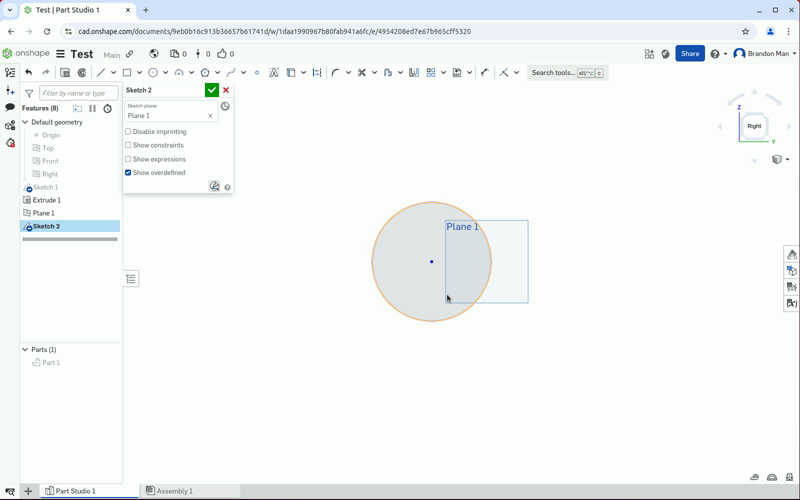
scroll(6)
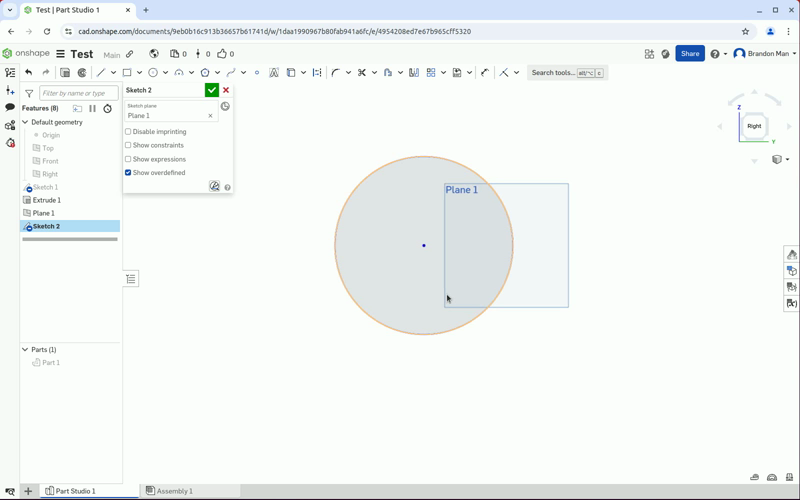
scroll(6)
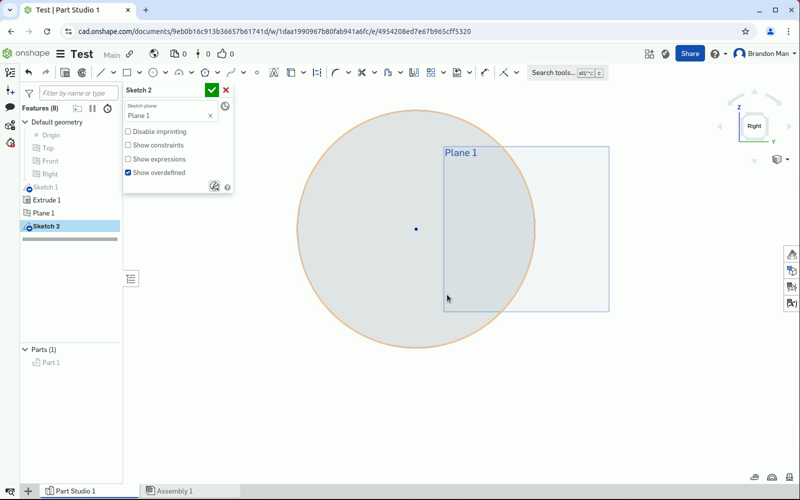
scroll(6)
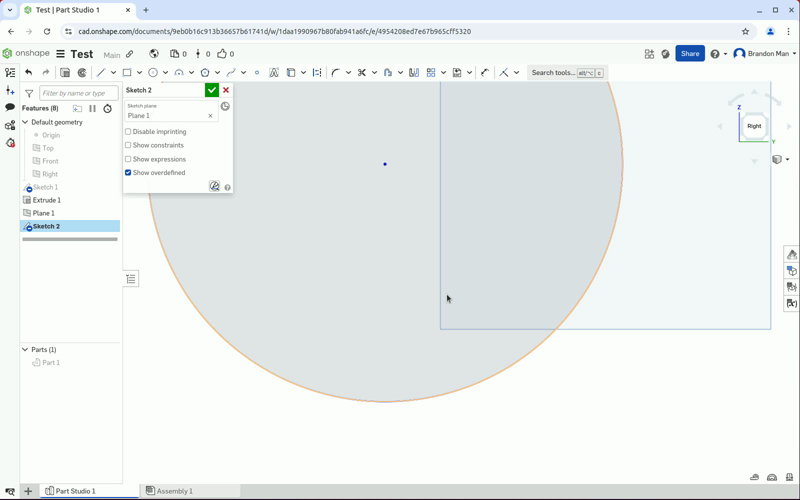
click(447, 294)
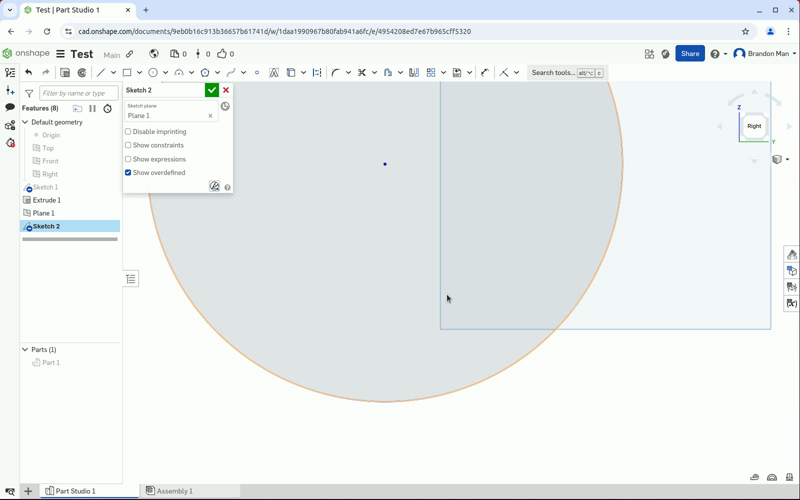
scroll(-6)
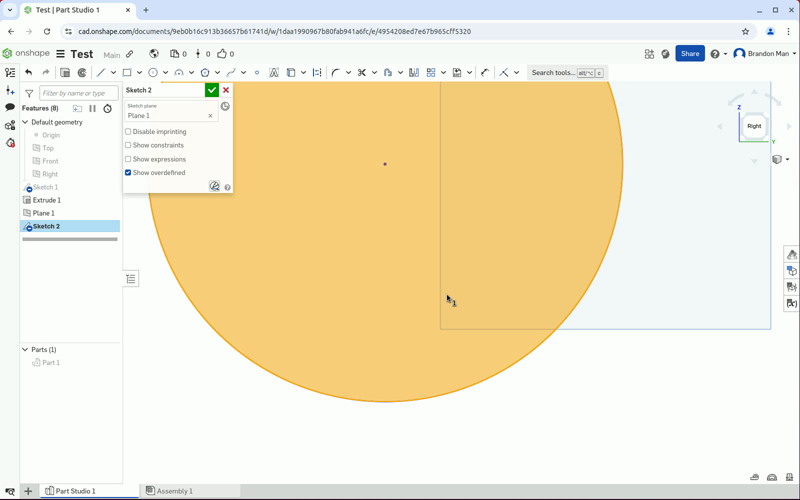
scroll(-6)
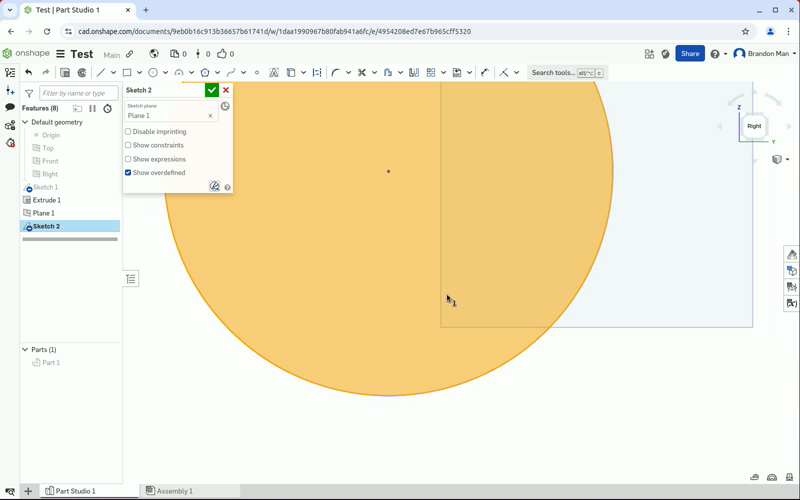
scroll(-6)
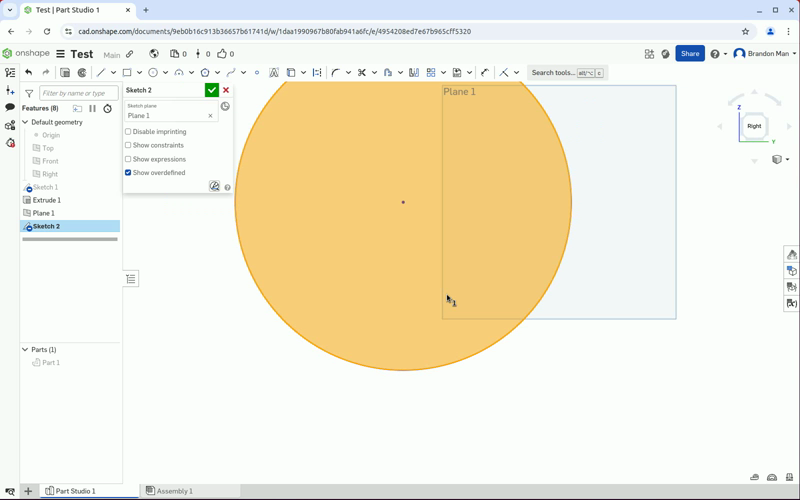
scroll(-6)
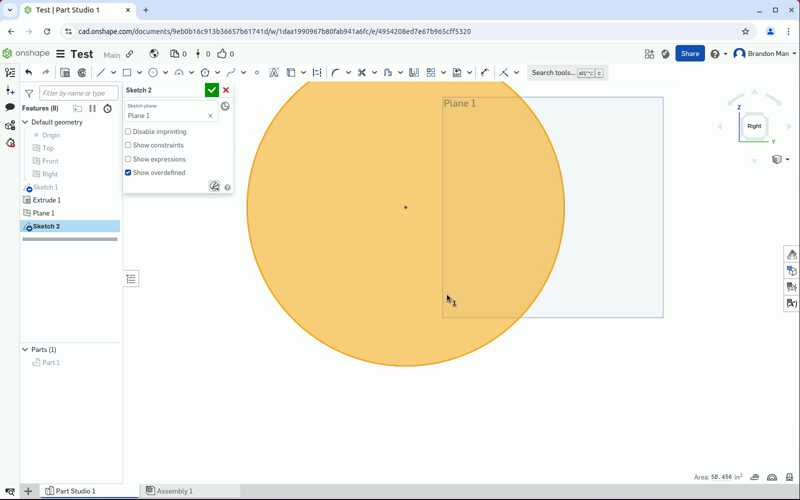
scroll(-6)
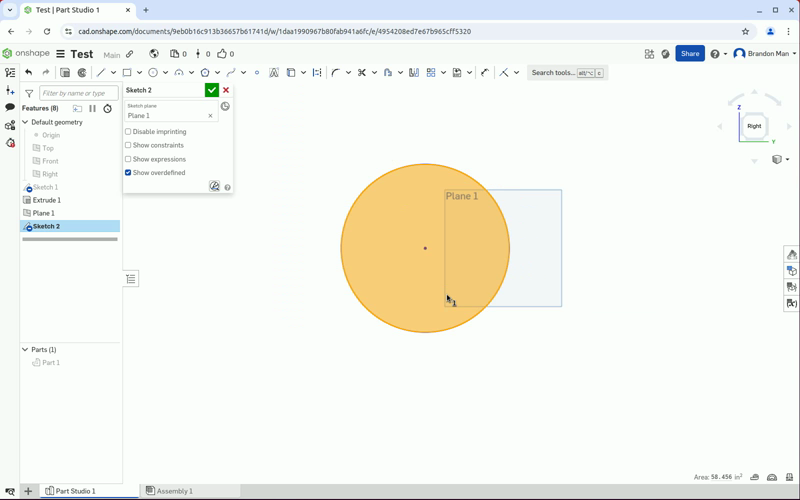
scroll(-6)
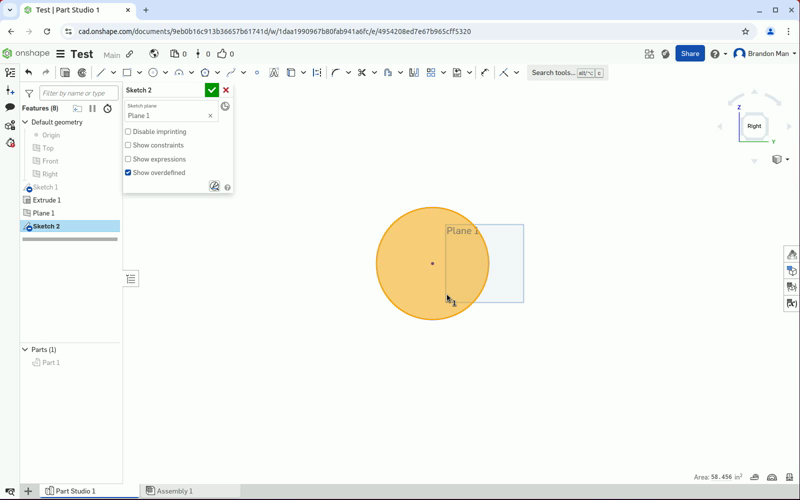
scroll(-6)
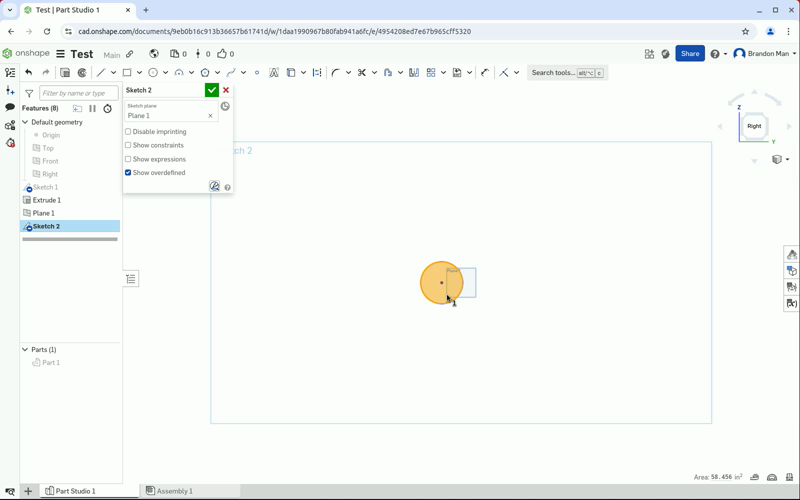
mouse_move(73, 352)
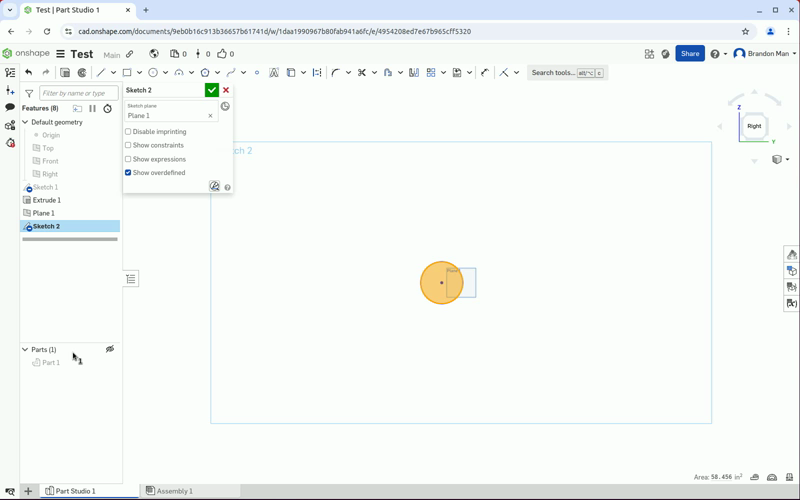
key(shift+y)
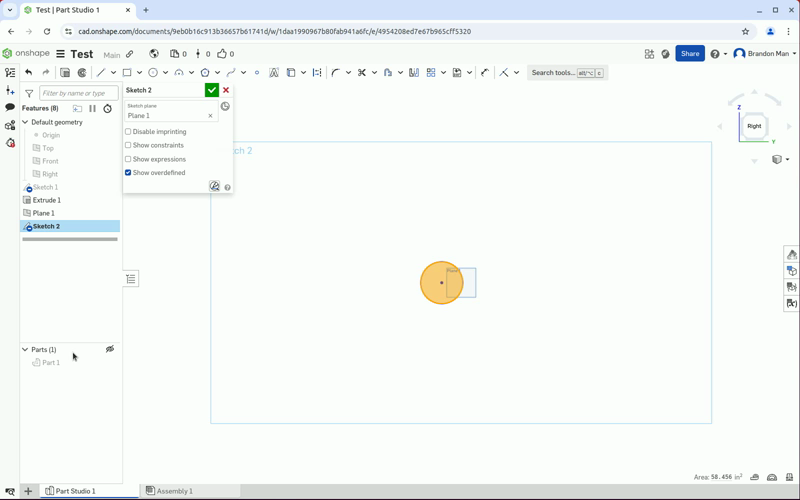
key(shift+e)
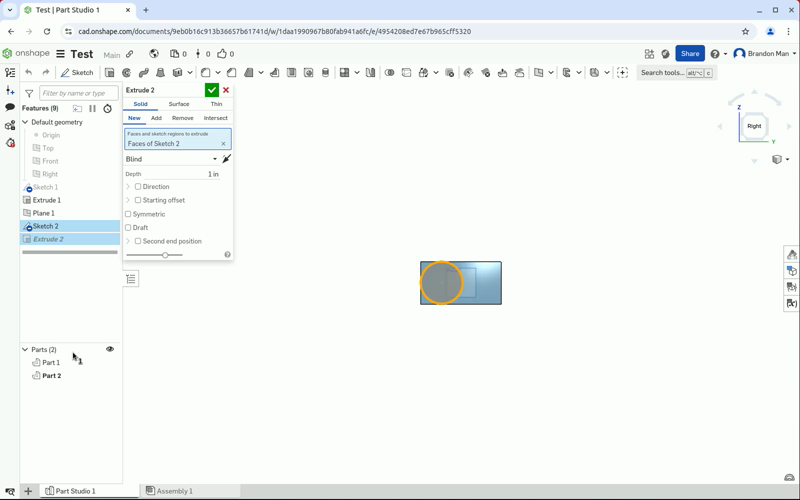
mouse_move(143, 106)
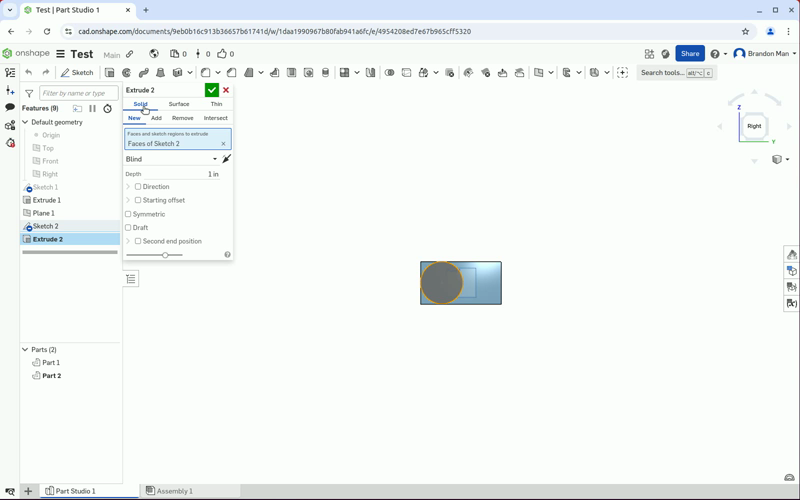
click(143, 106)
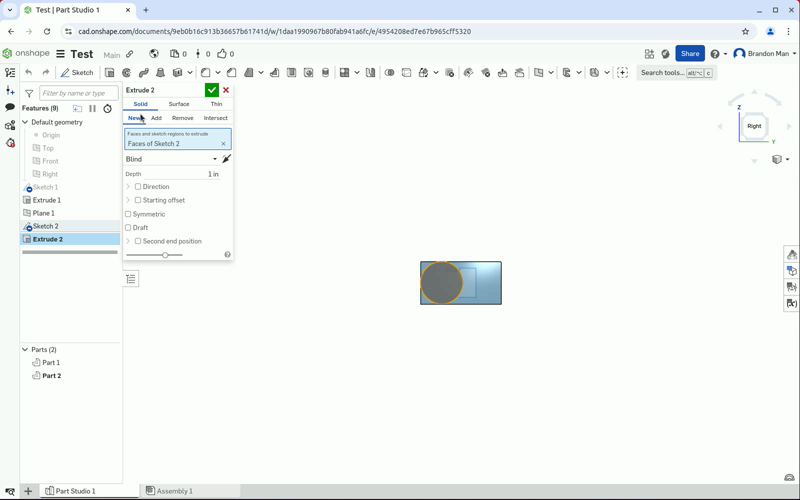
mouse_move(137, 120)
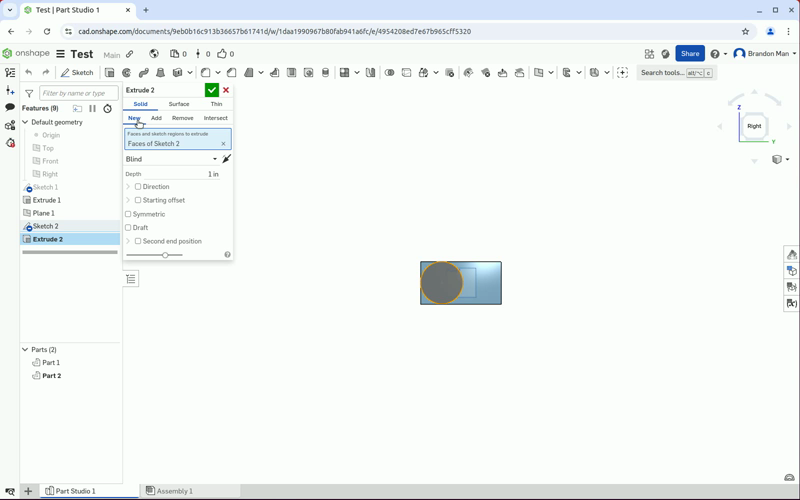
click(137, 120)
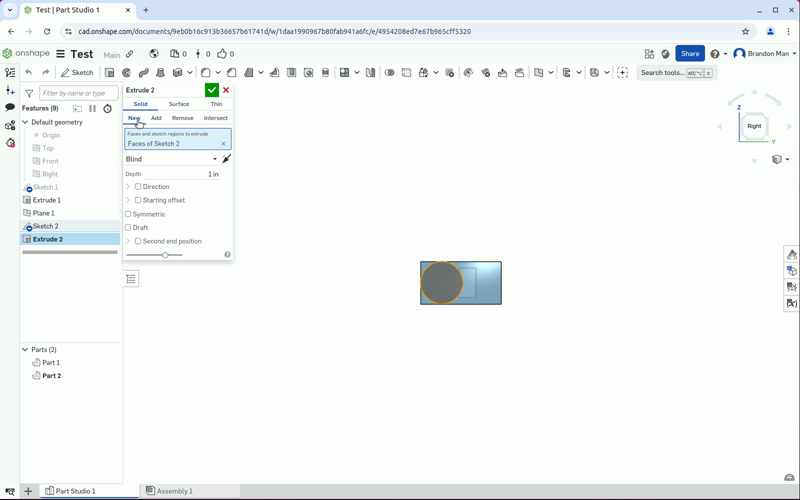
key(tab, 4)
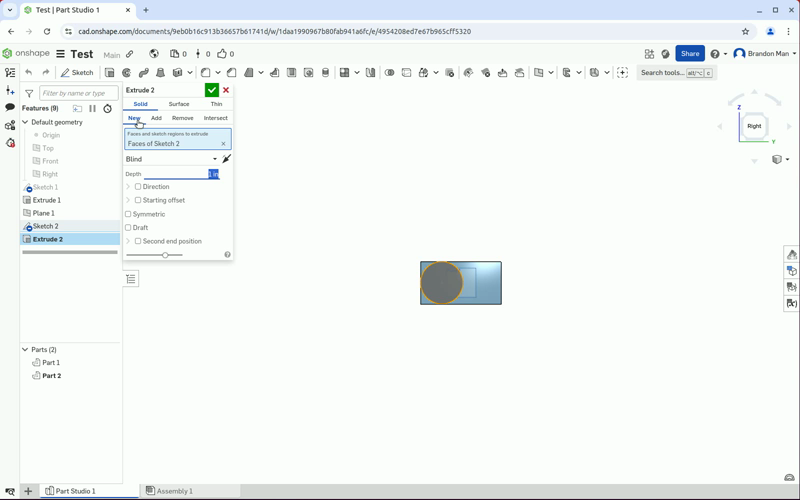
text(3.129)
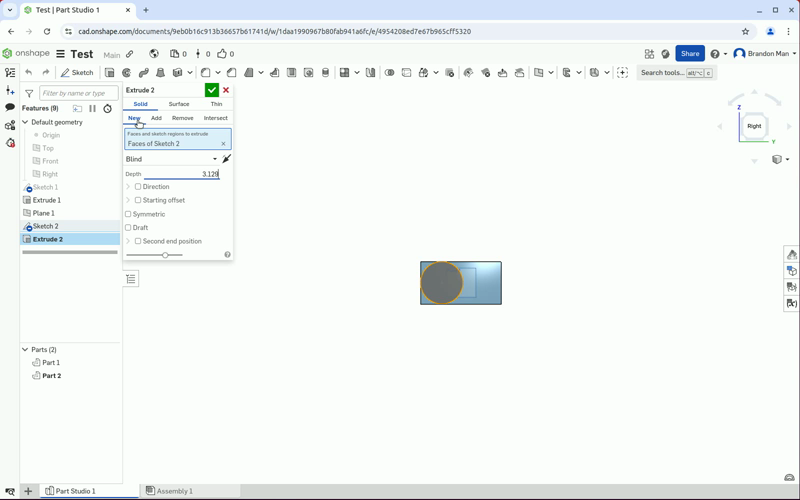
key(enter)
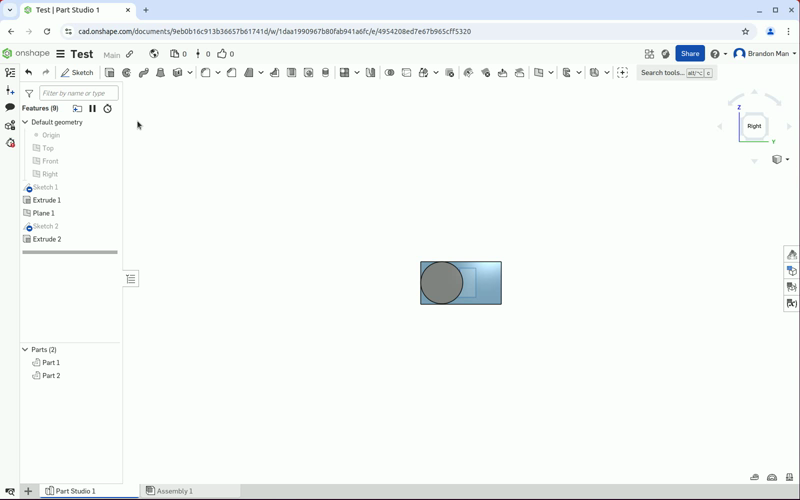
key(shift+h)
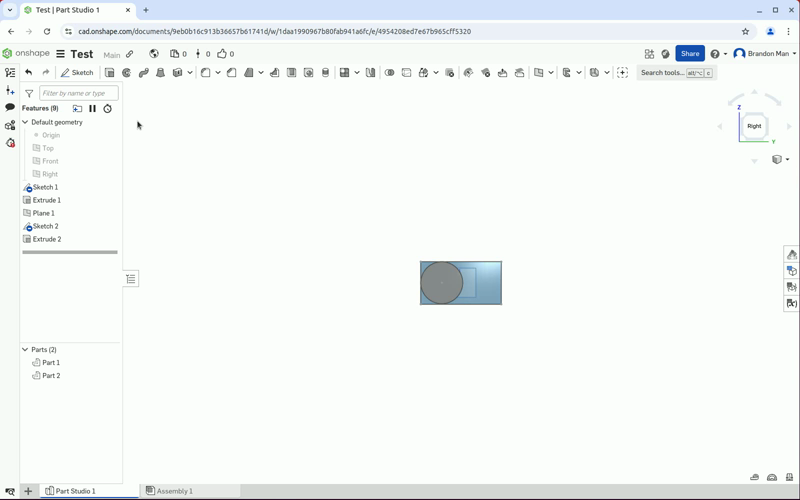
key(shift+h)
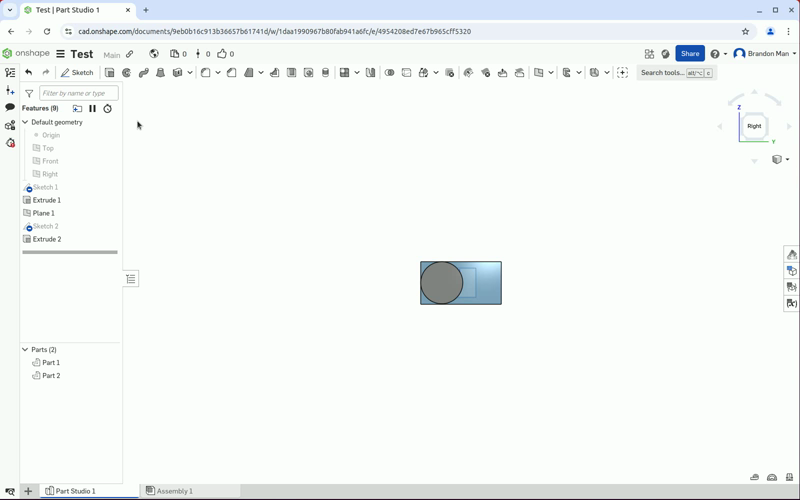
mouse_move(73, 189)
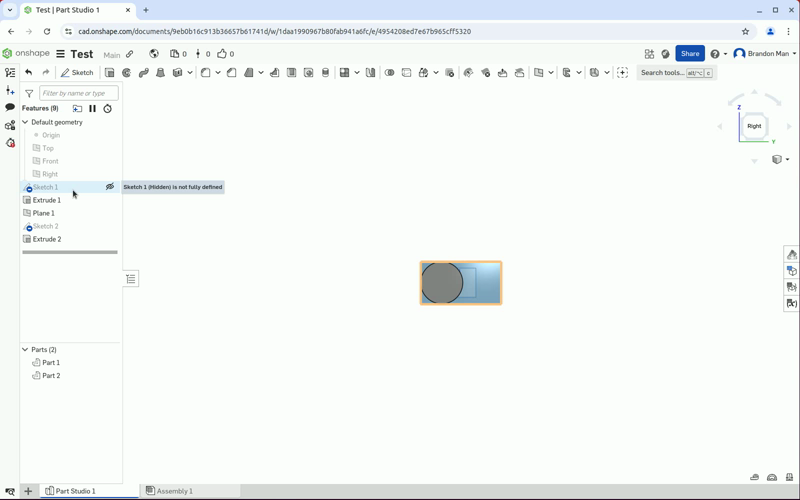
click(73, 189)
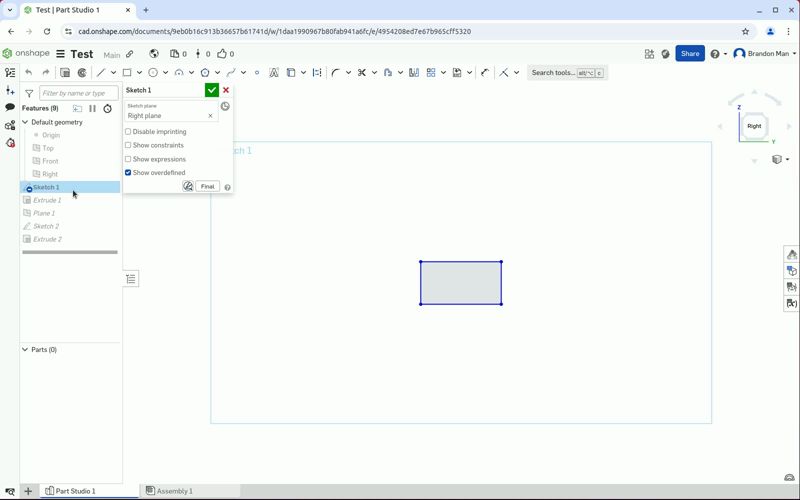
mouse_move(229, 92)
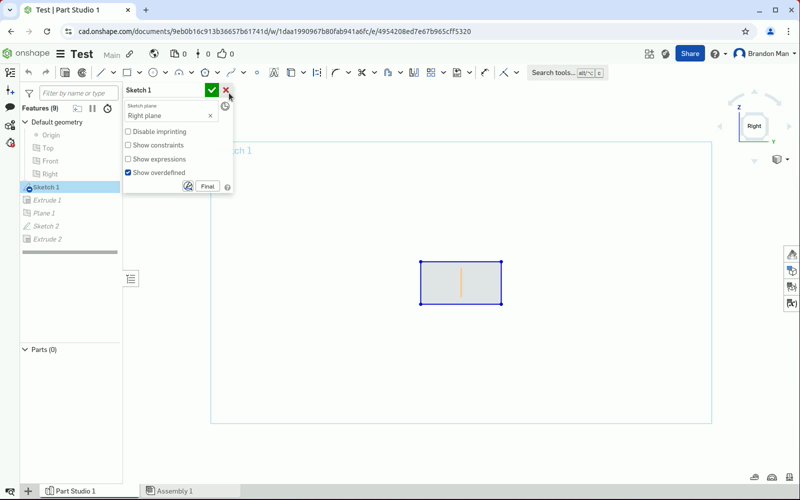
click(229, 92)
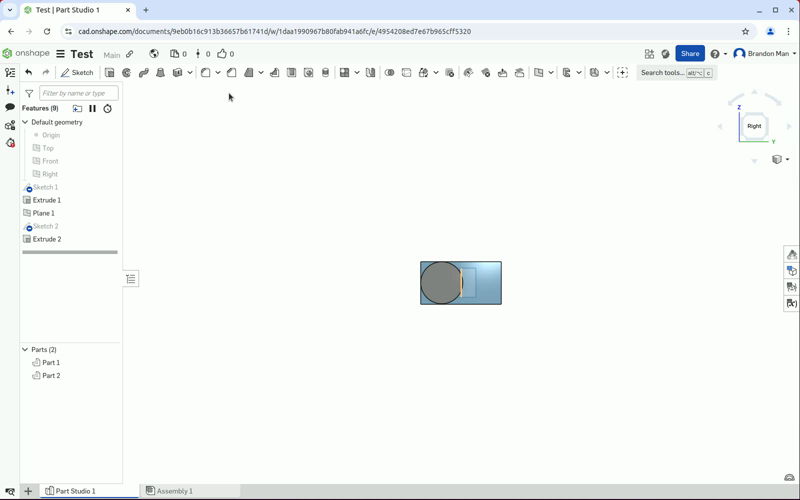
mouse_move(541, 75)
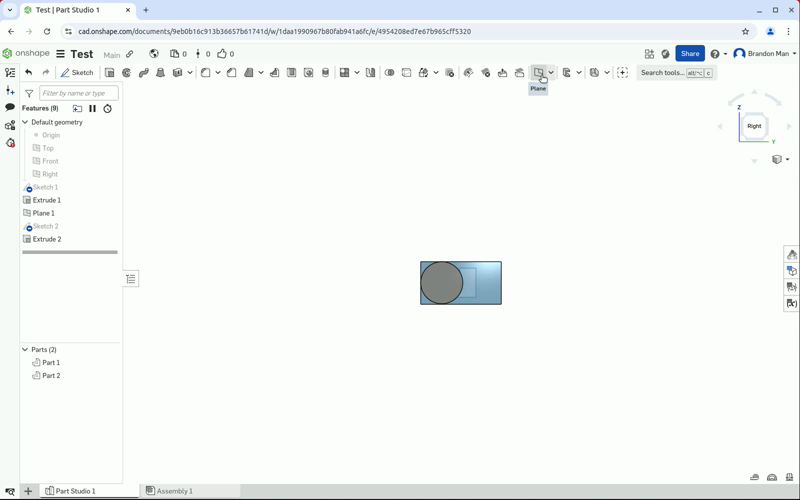
click(541, 75)
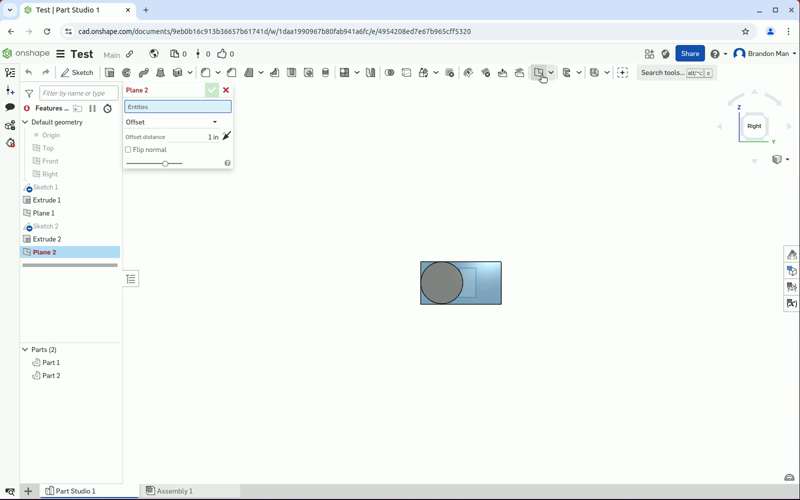
mouse_move(73, 176)
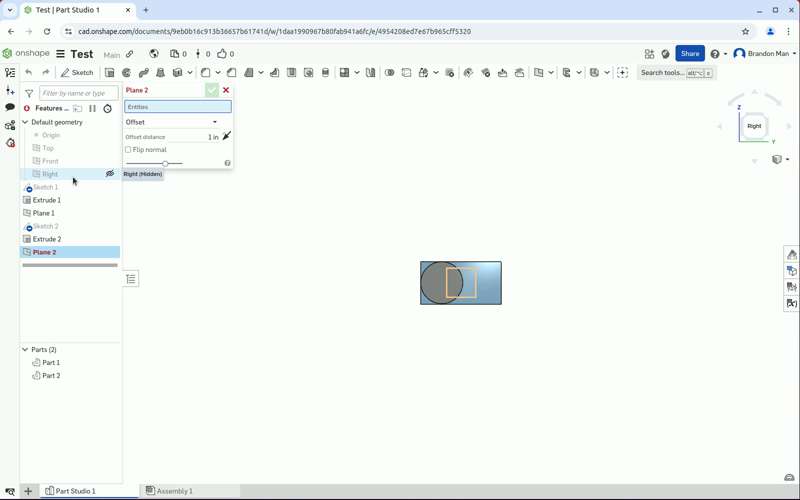
click(73, 176)
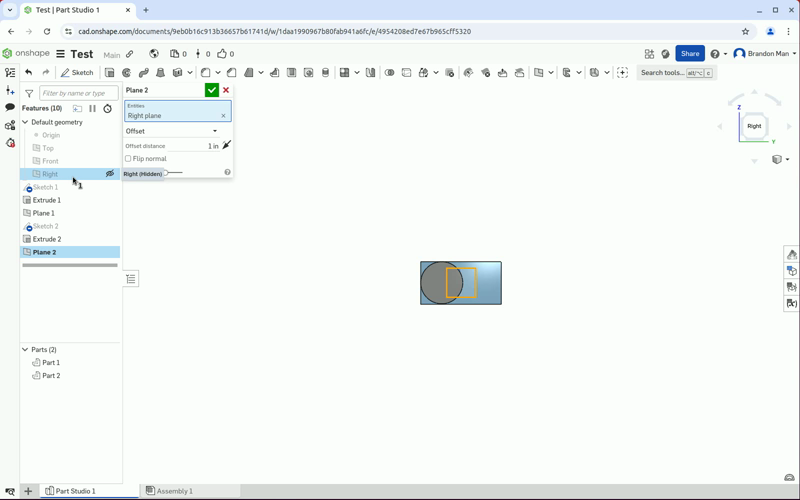
key(tab, 2)
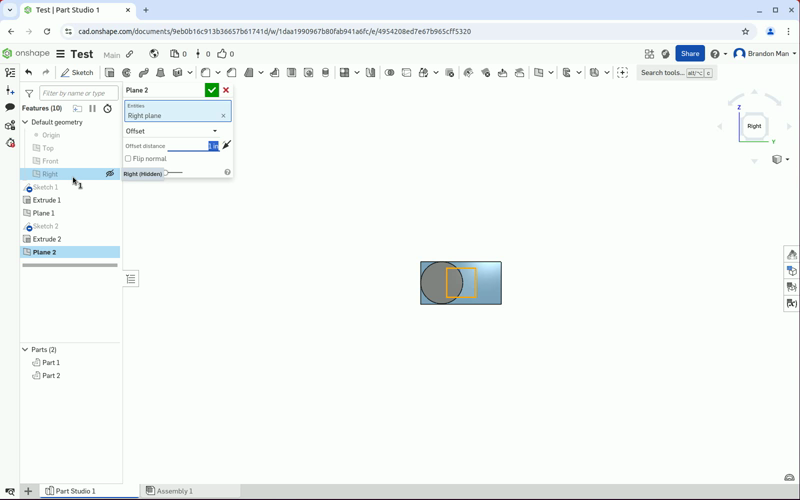
text(18.764)
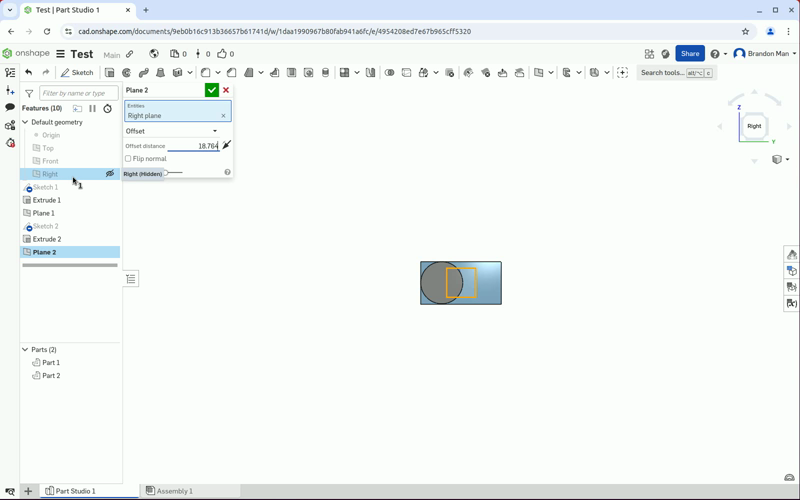
key(enter, 2)
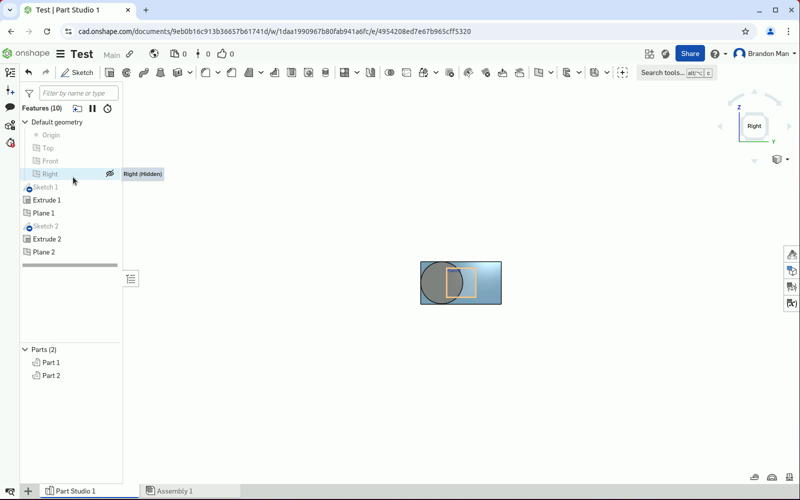
key(shift+s)
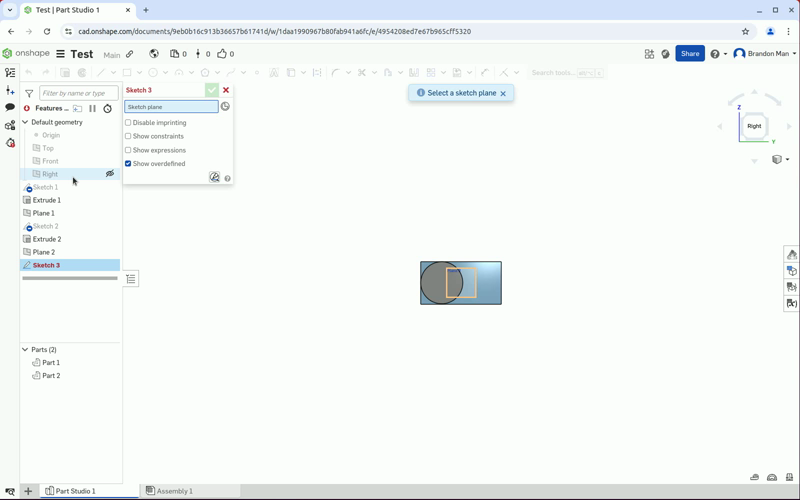
mouse_move(73, 254)
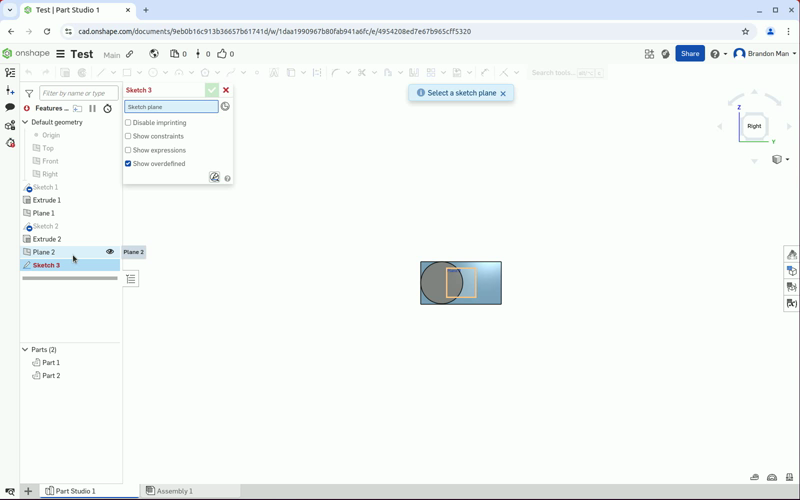
click(73, 254)
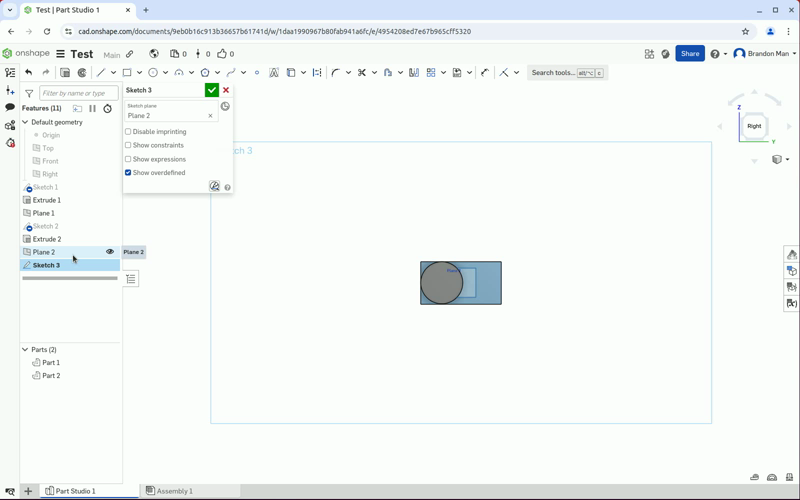
mouse_move(73, 352)
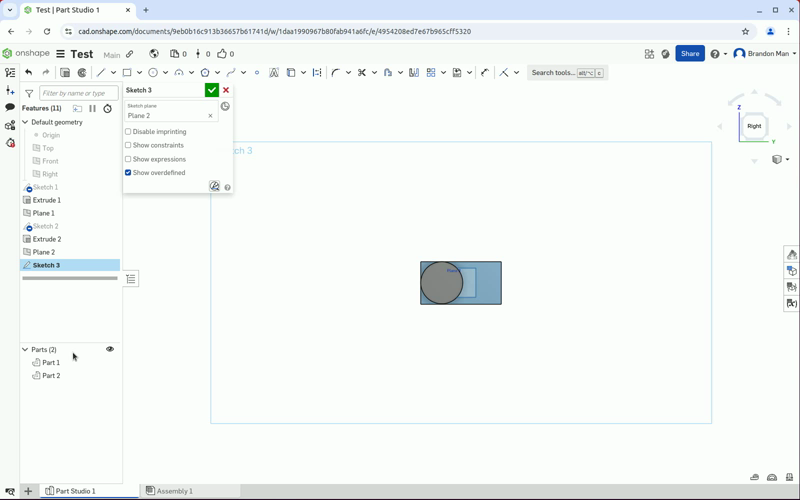
key(y)
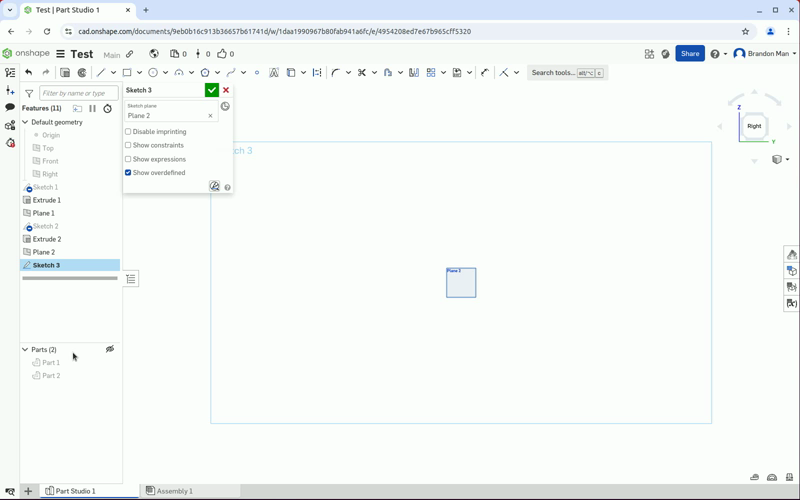
key(c)
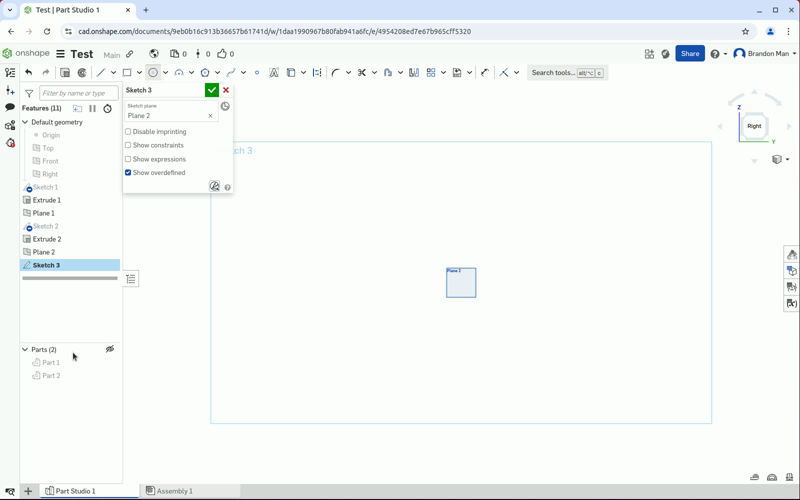
key_down(shift)
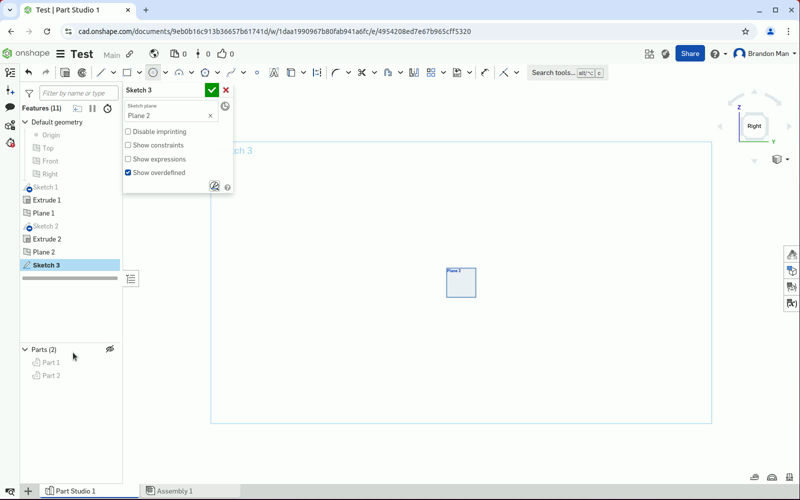
mouse_move(441, 282)
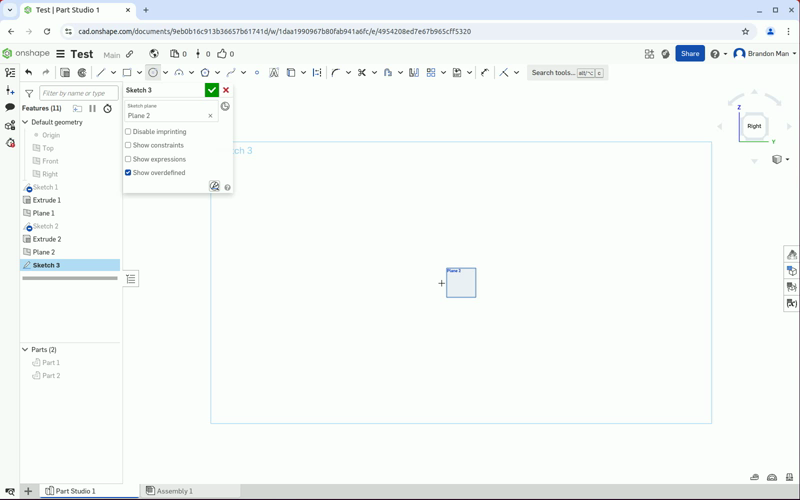
click(441, 282)
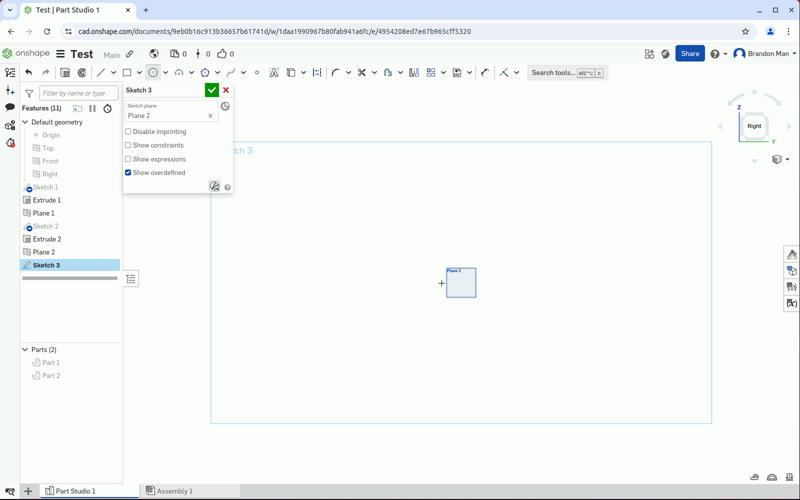
key_up(shift)
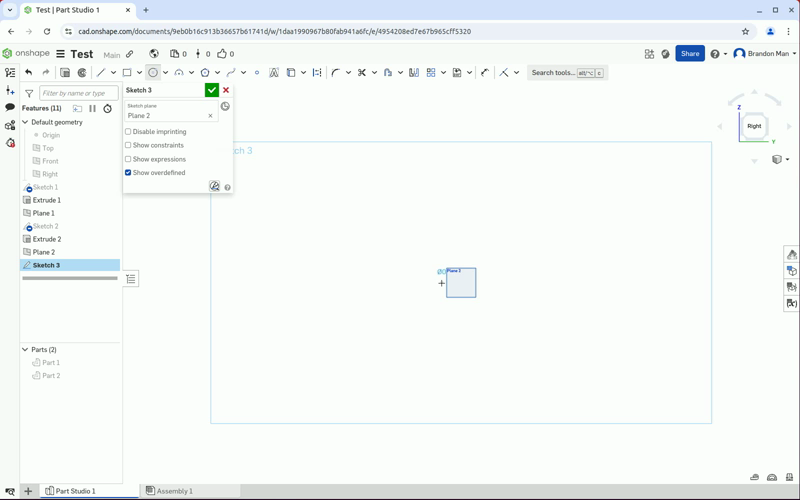
mouse_move(451, 282)
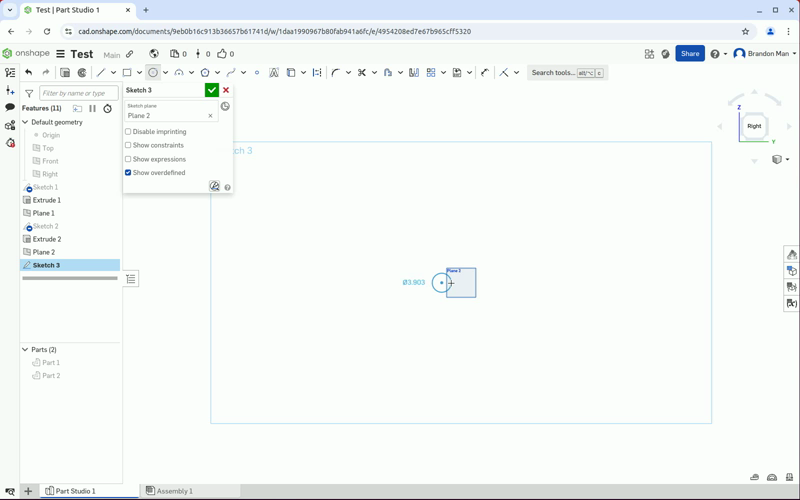
click(451, 282)
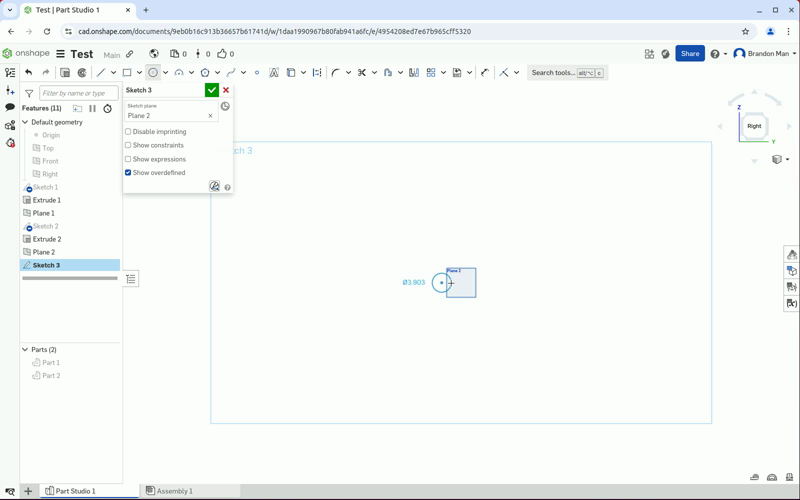
key(esc)
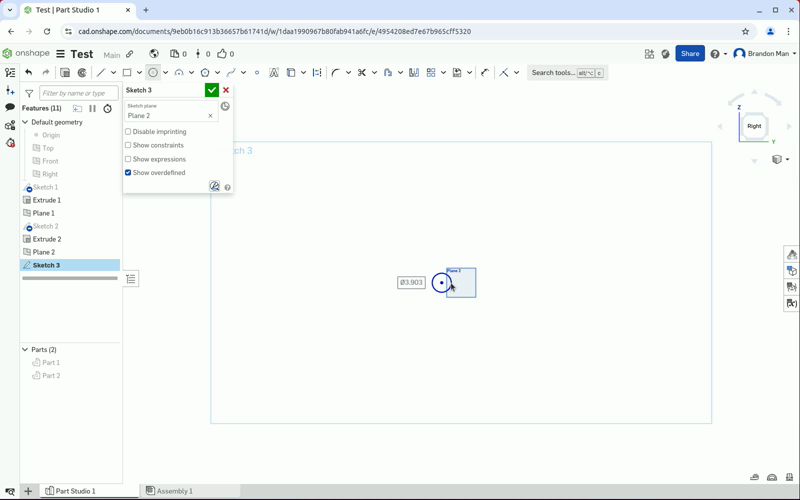
mouse_move(442, 288)
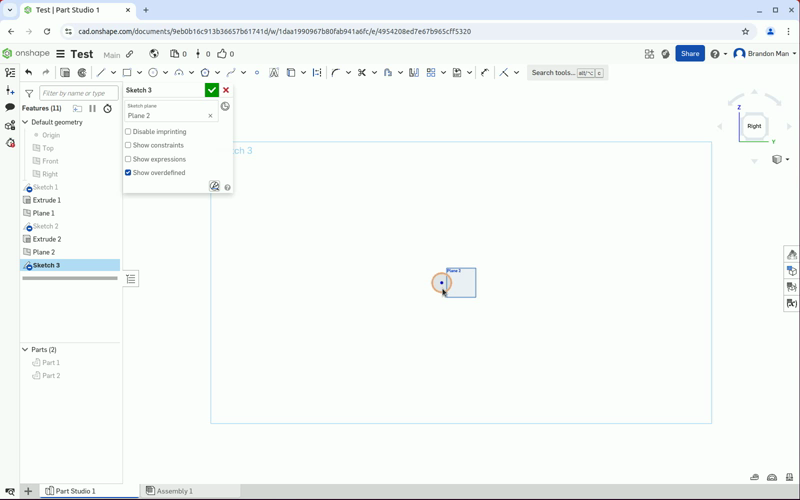
scroll(6)
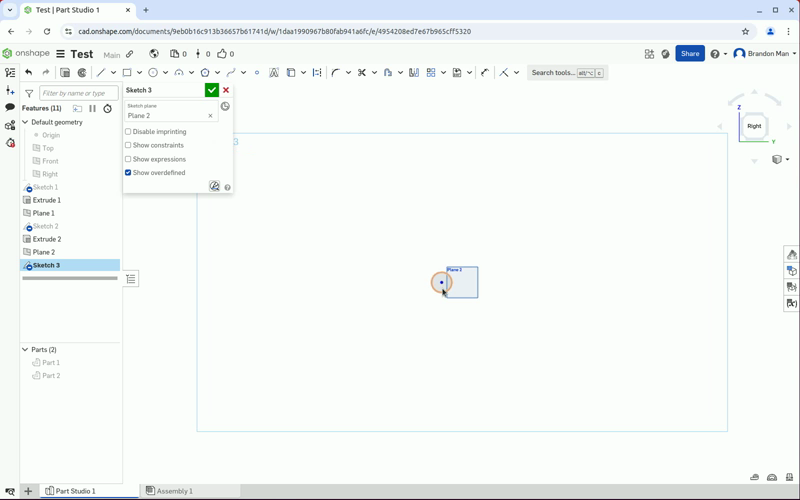
scroll(6)
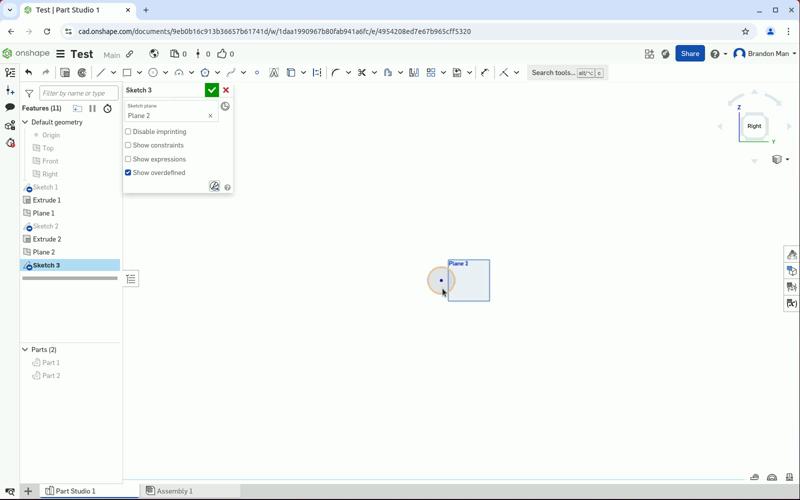
scroll(6)
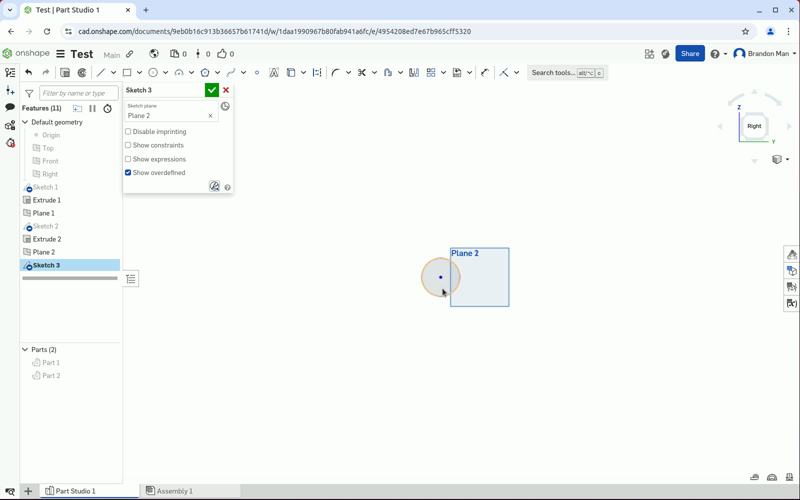
scroll(6)
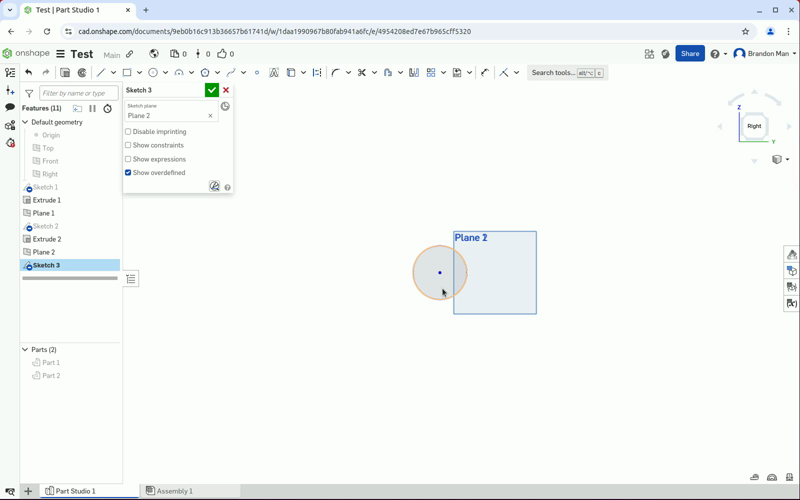
scroll(6)
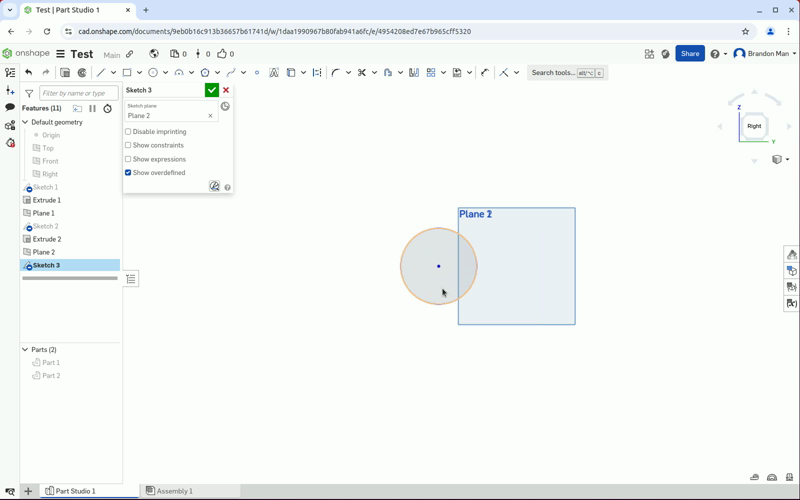
scroll(6)
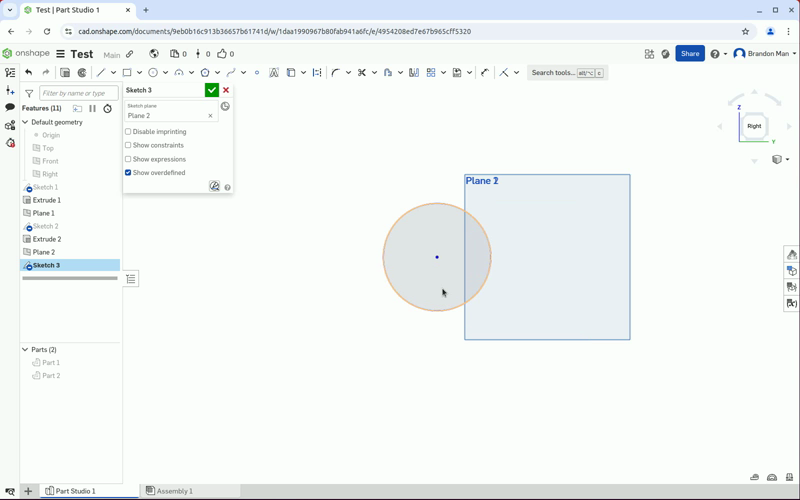
scroll(6)
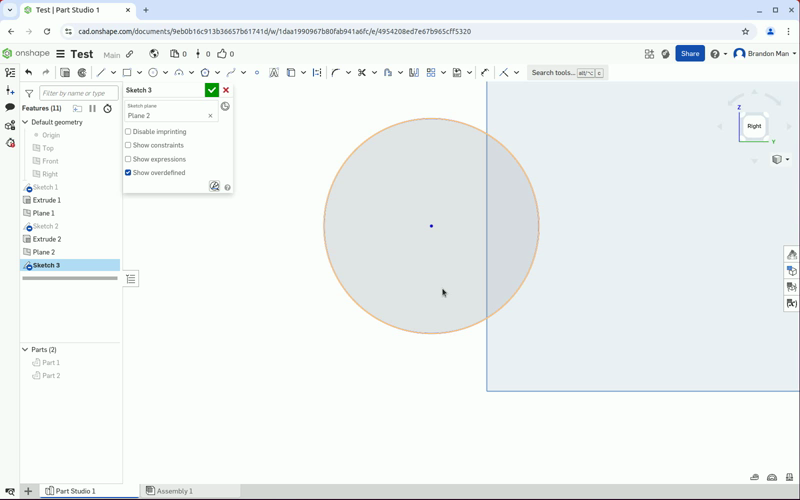
click(442, 288)
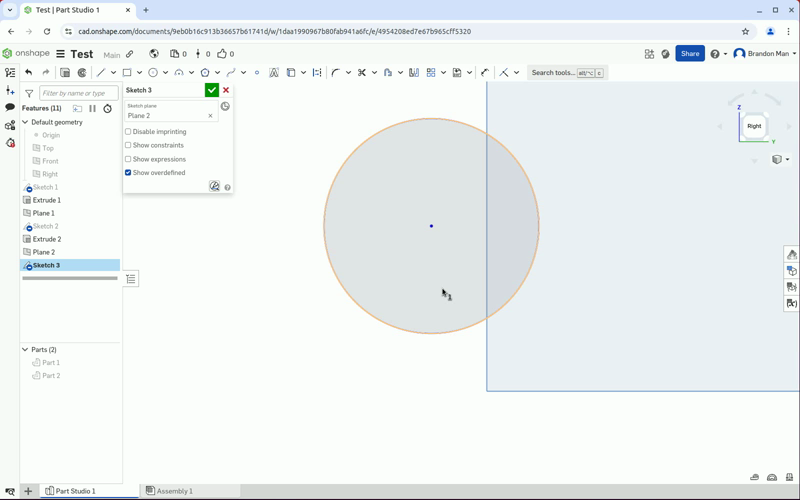
scroll(-6)
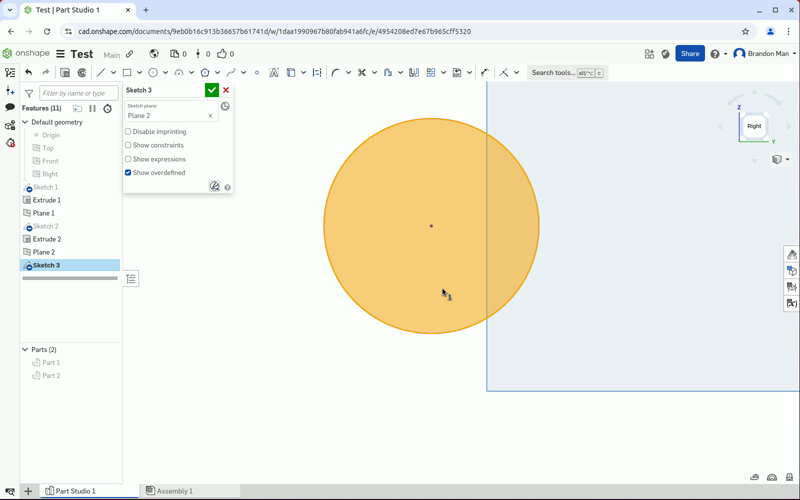
scroll(-6)
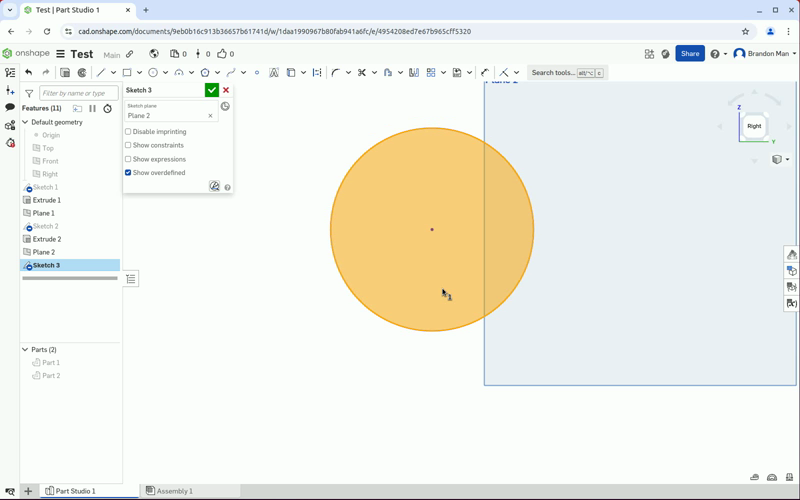
scroll(-6)
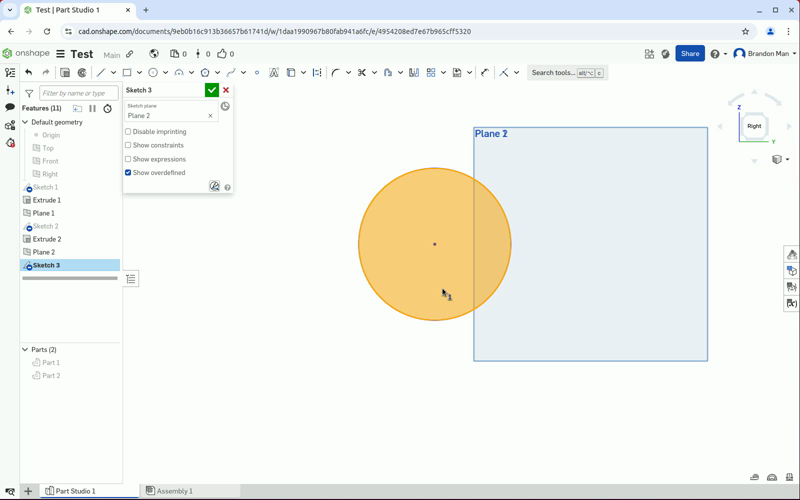
scroll(-6)
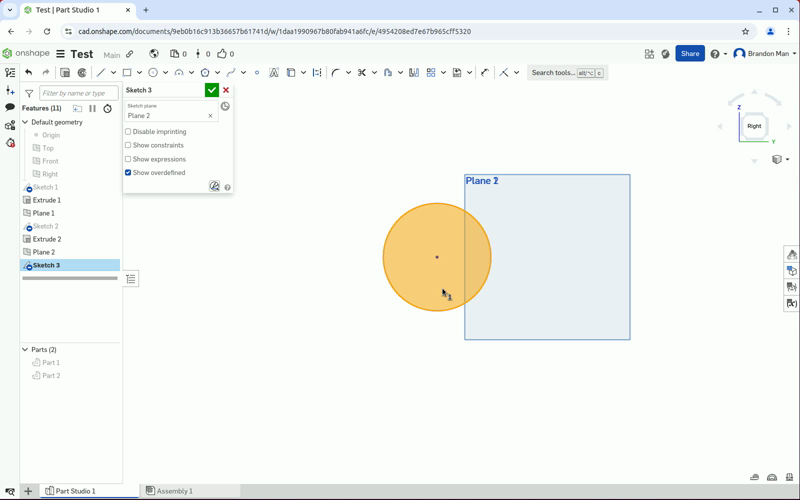
scroll(-6)
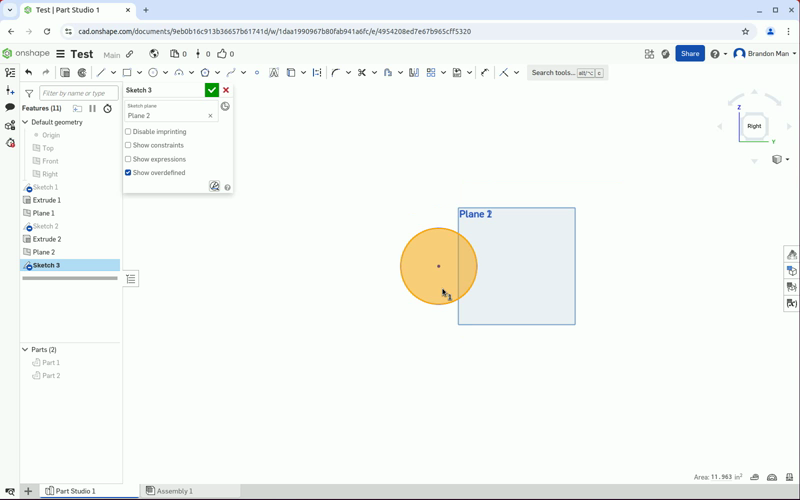
scroll(-6)
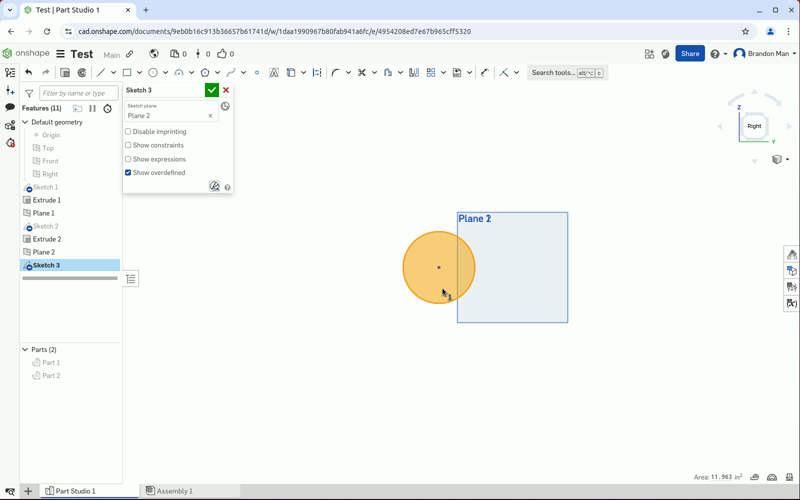
scroll(-6)
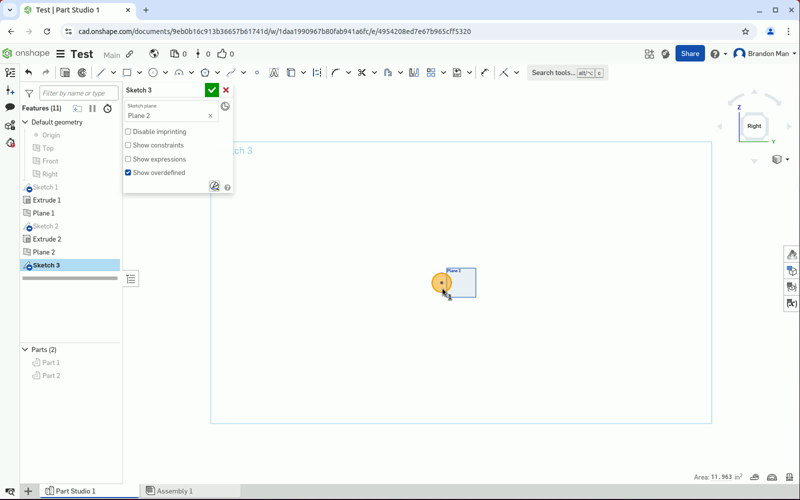
mouse_move(73, 352)
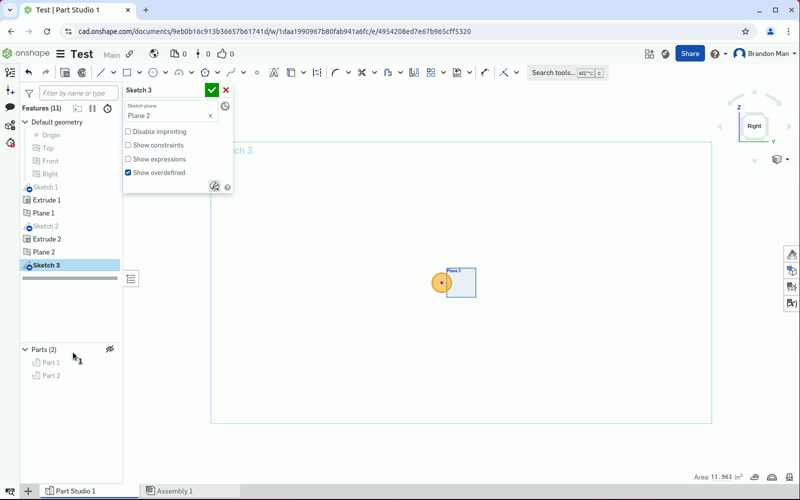
key(shift+y)
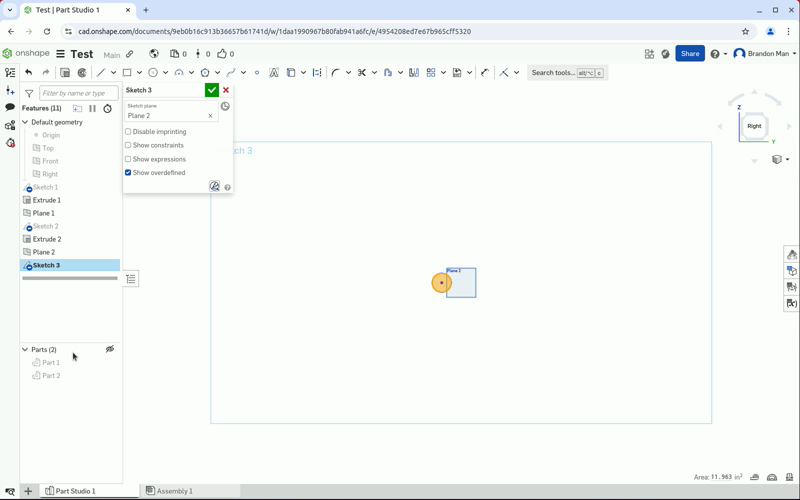
key(shift+e)
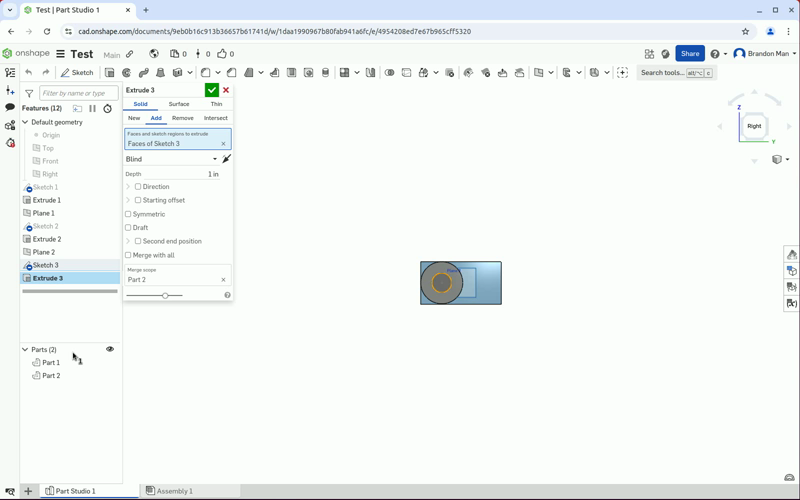
mouse_move(143, 106)
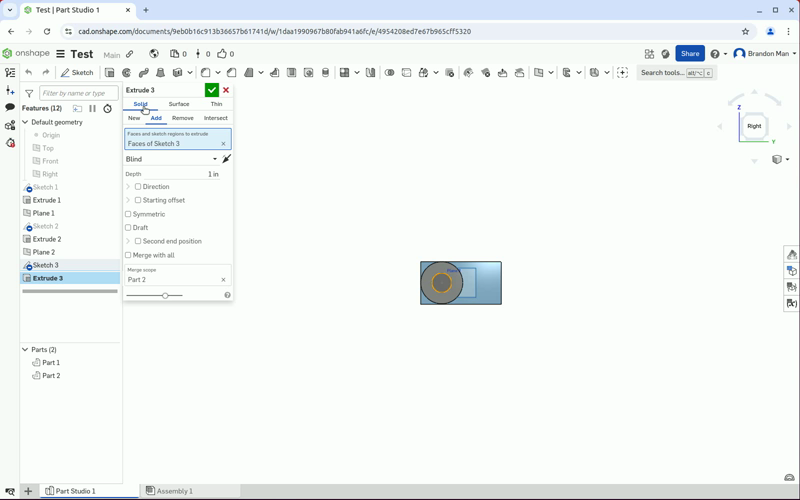
click(143, 106)
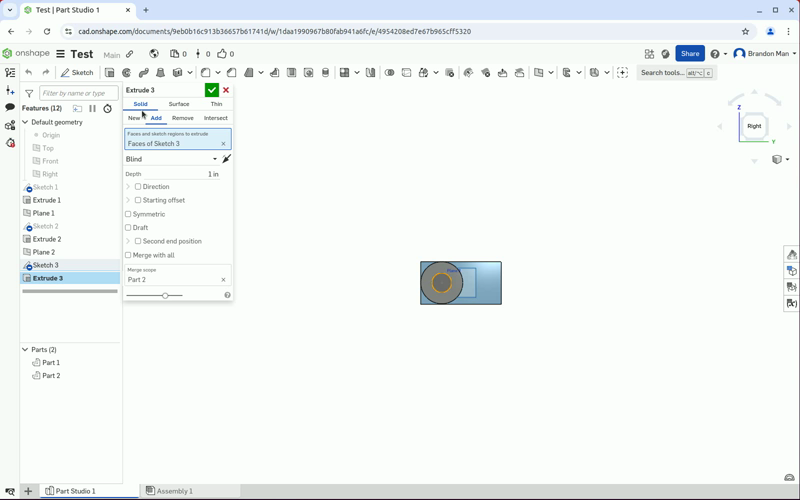
mouse_move(137, 120)
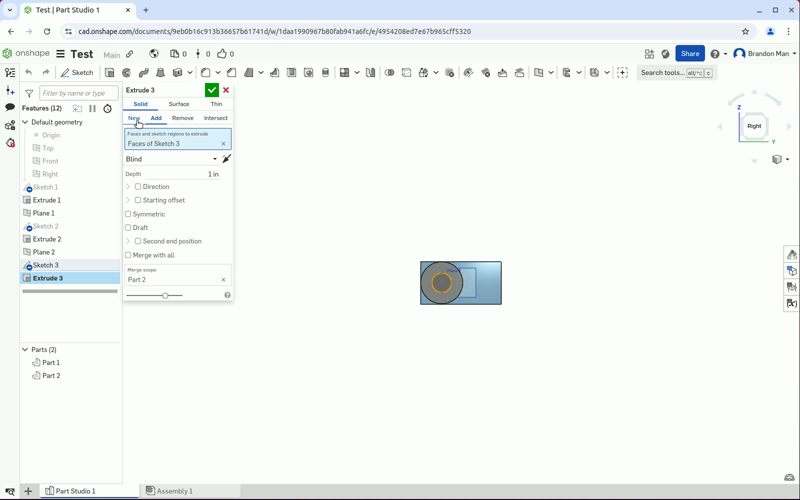
click(137, 120)
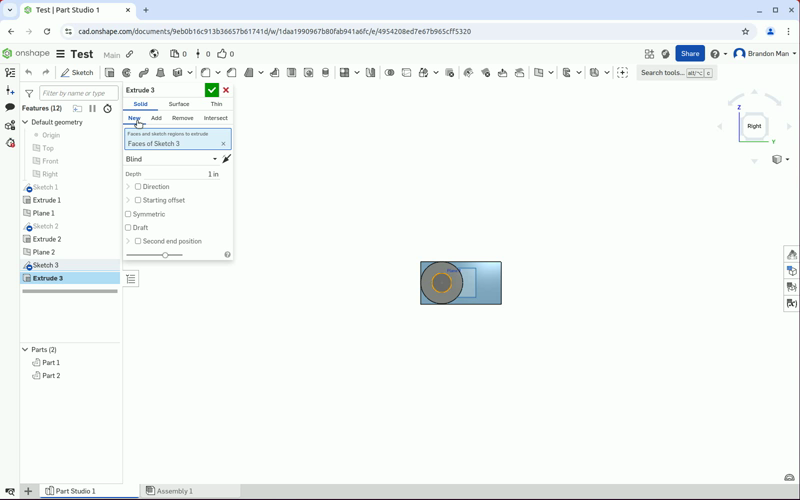
key(tab, 4)
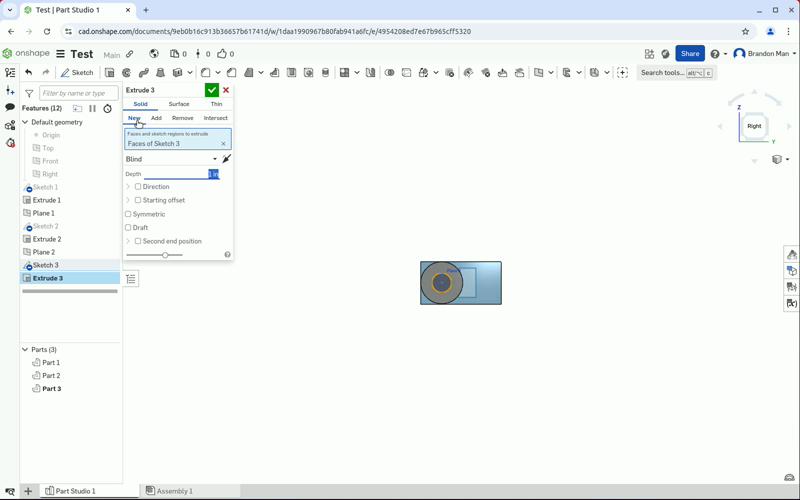
text(2.889)
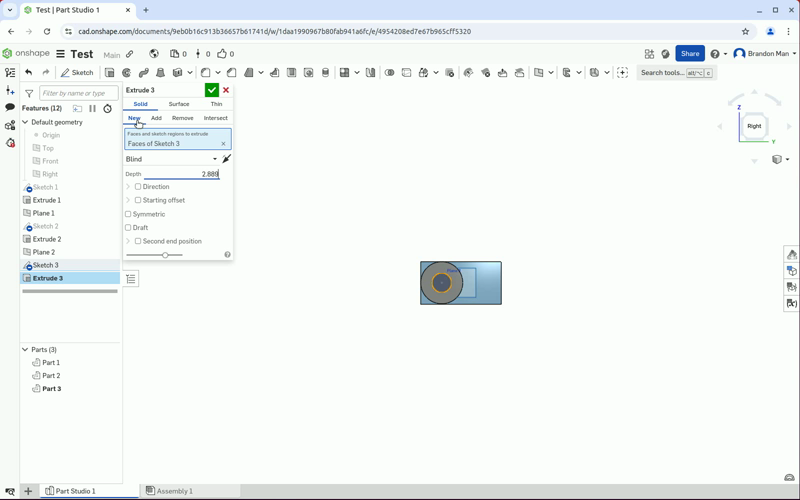
key(enter)
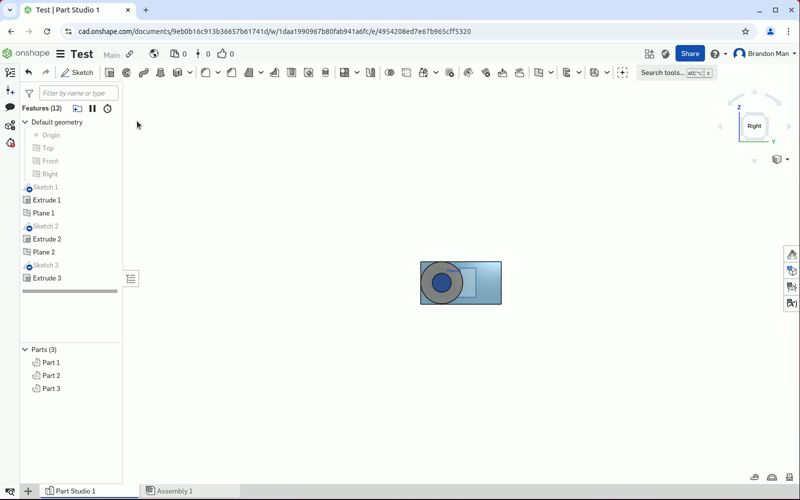
key(shift+h)
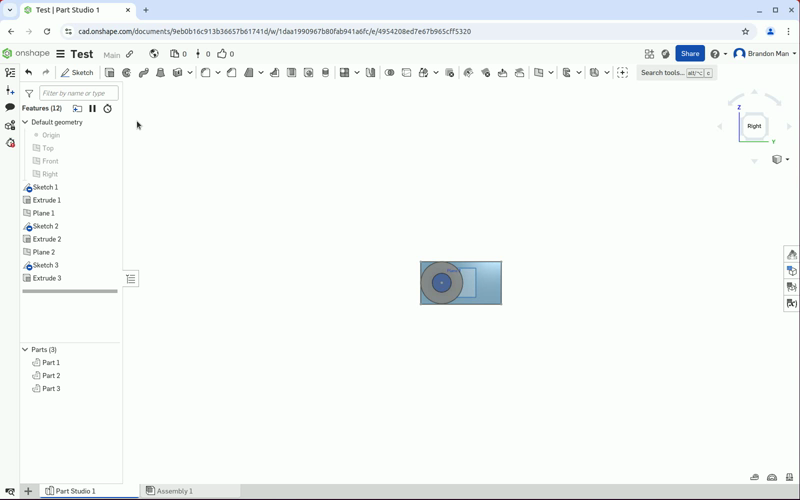
key(shift+h)
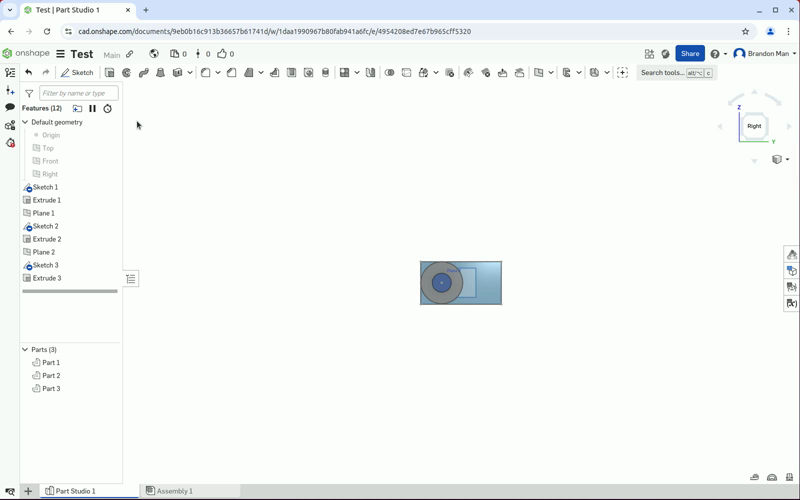
key(shift+7)
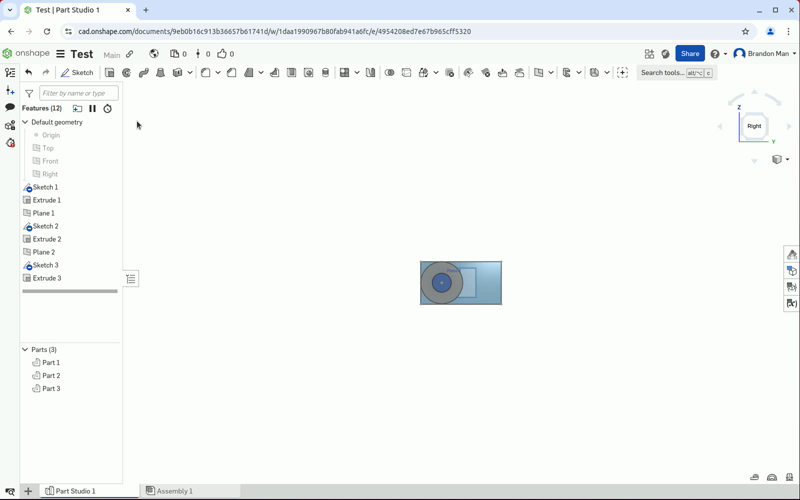
key(right, 2)
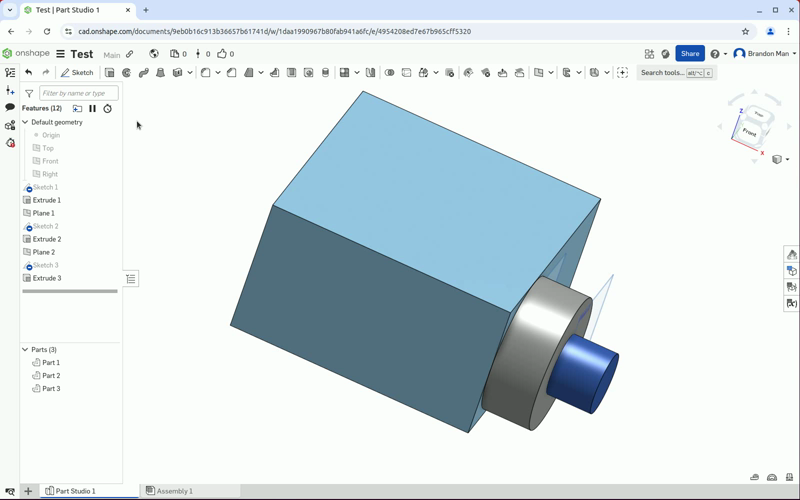
key(down, 2)
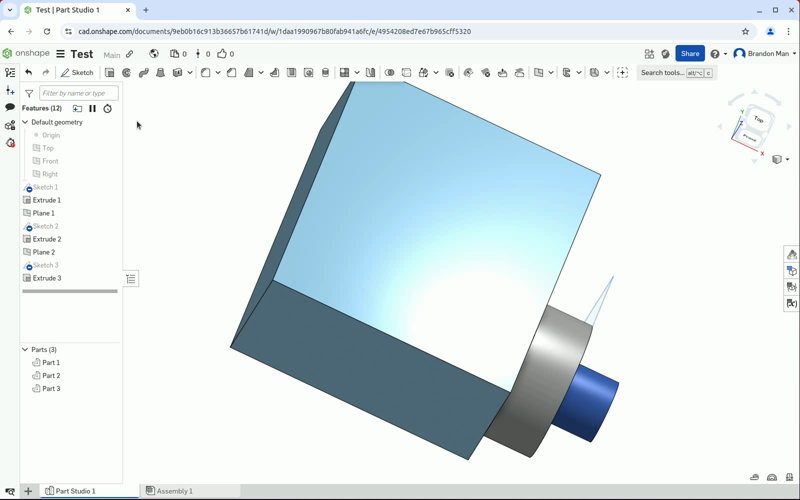
key(up, 2)
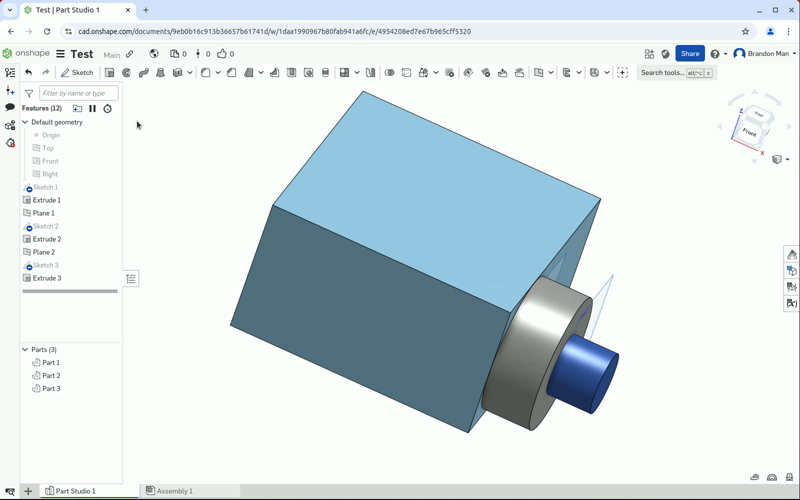
key(left, 2)
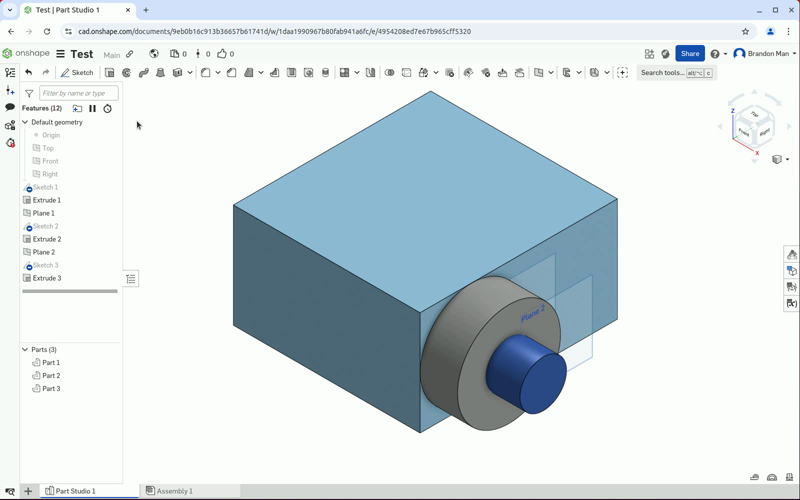
mouse_move(73, 189)
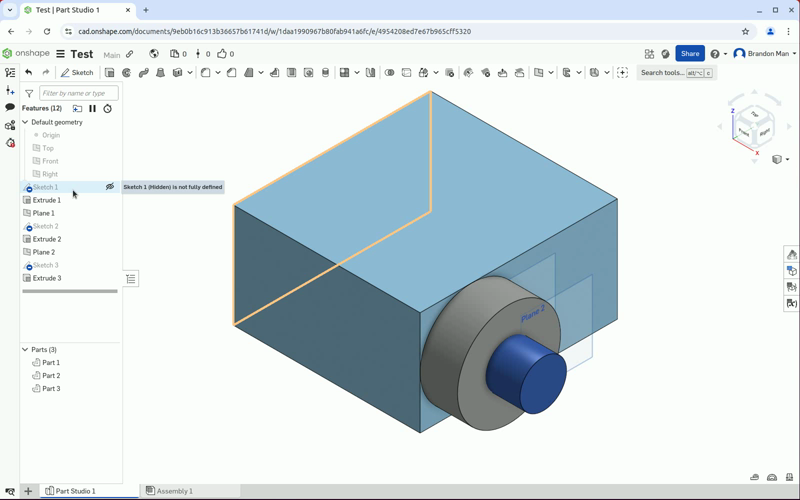
click(73, 189)